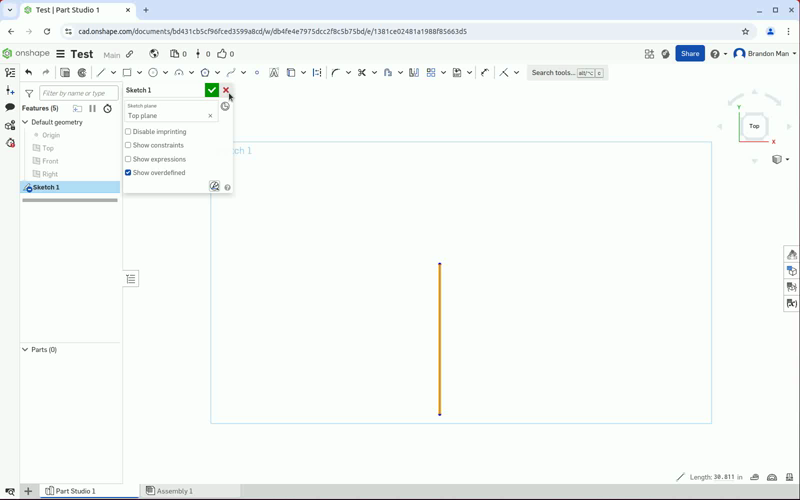
key(shift+h)
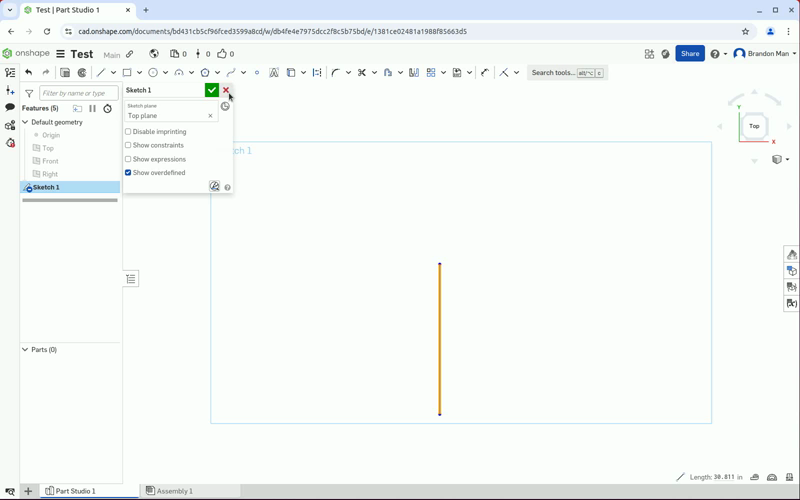
key(shift+s)
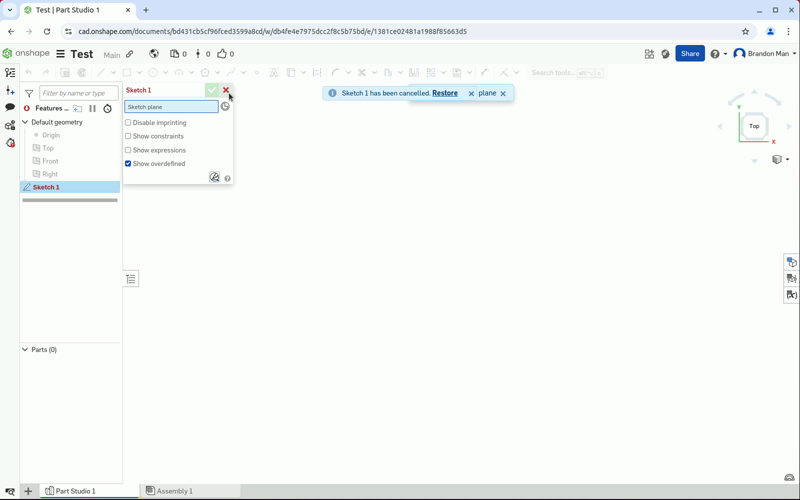
mouse_move(73, 150)
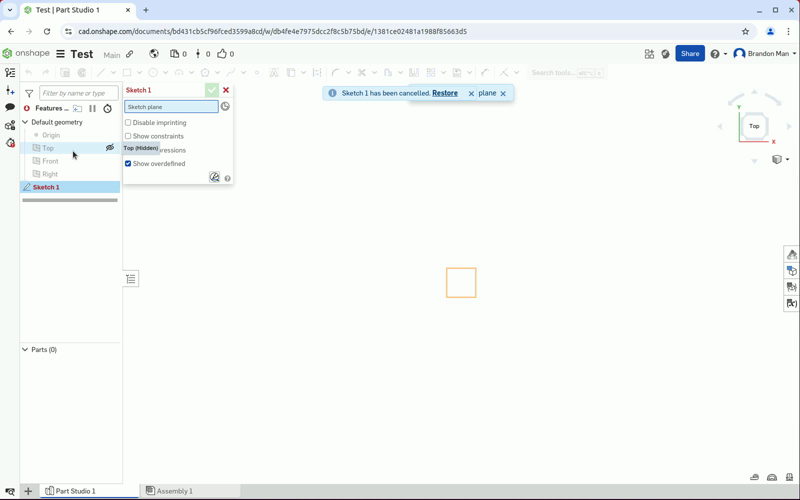
click(73, 150)
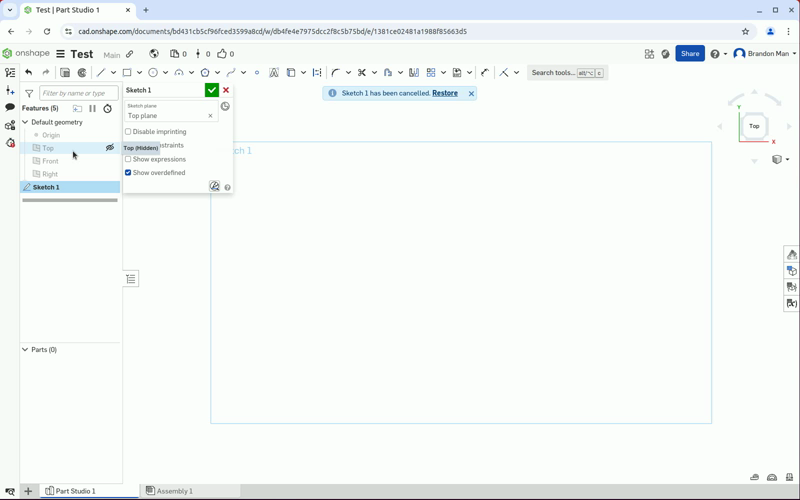
mouse_move(73, 352)
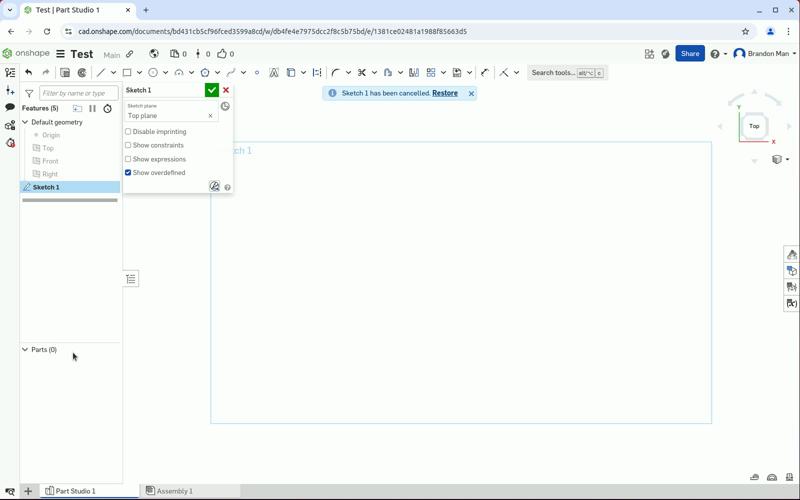
key(y)
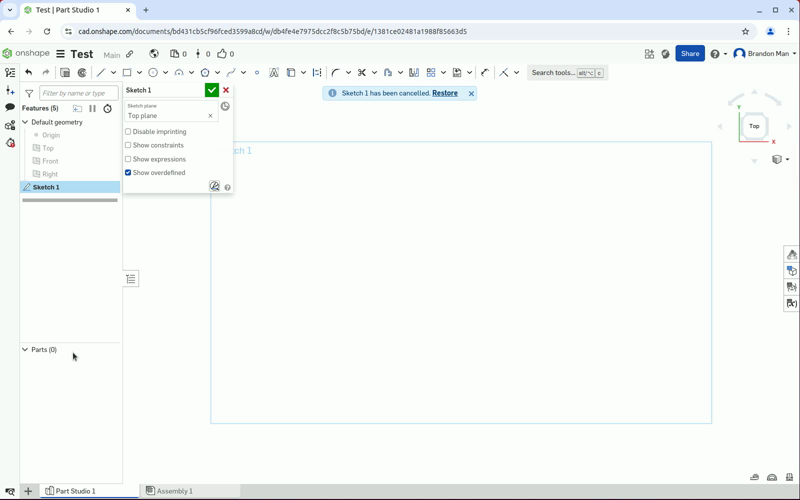
key(l)
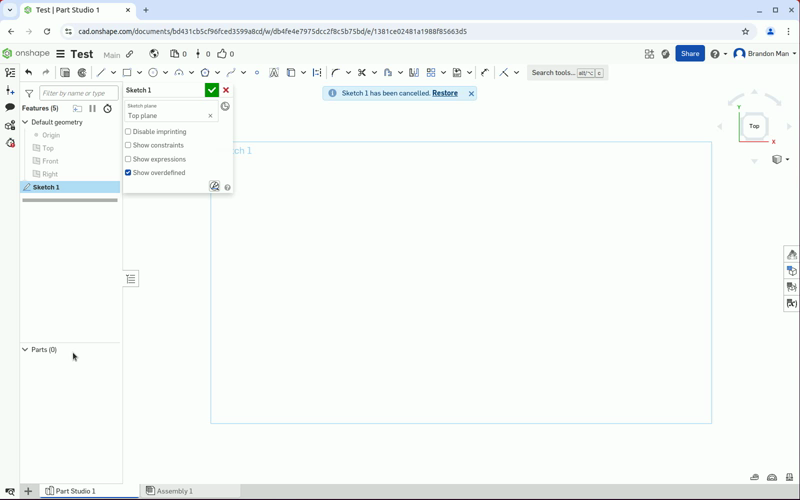
key_down(shift)
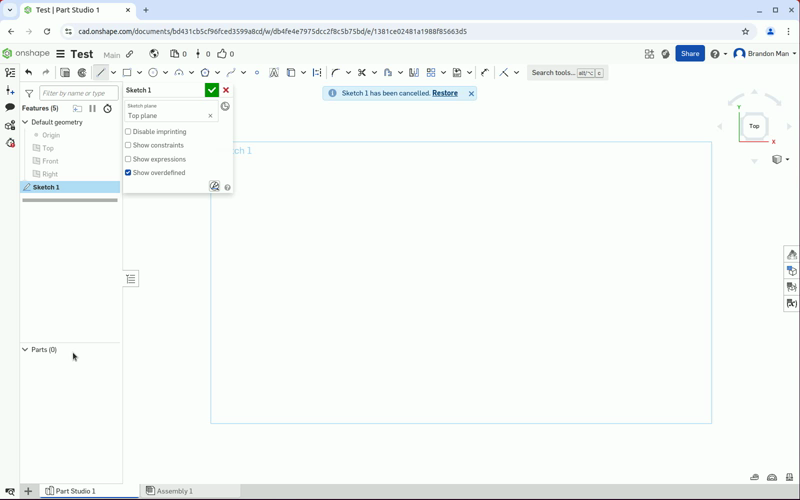
mouse_move(460, 282)
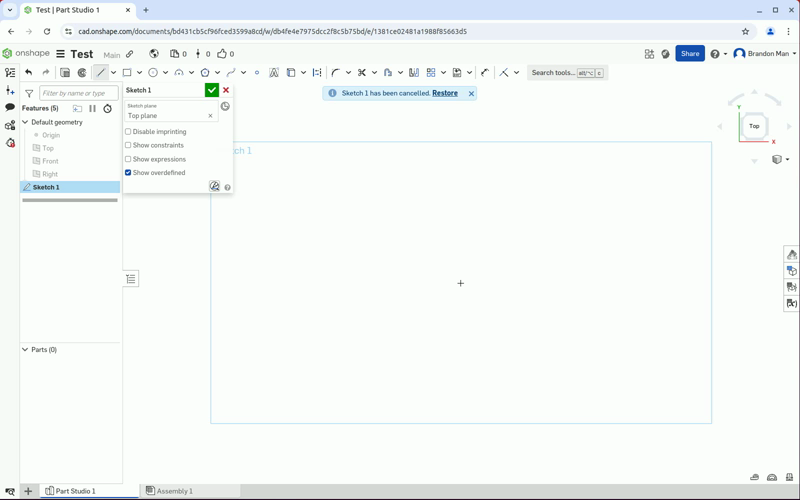
click(460, 282)
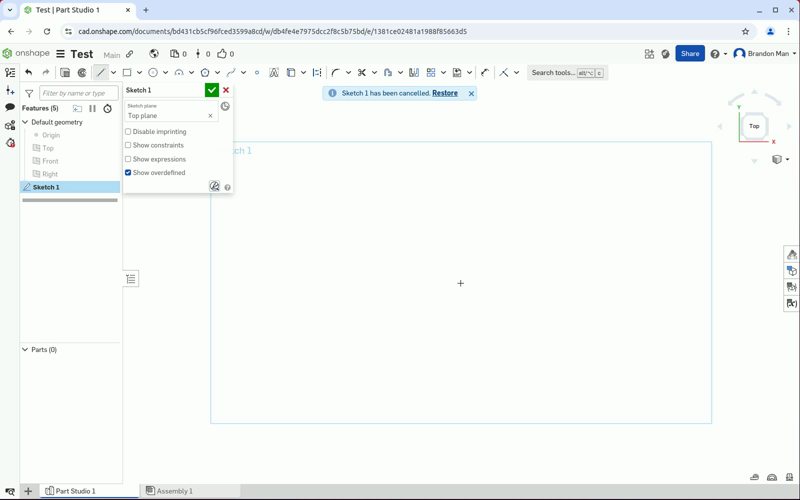
key_up(shift)
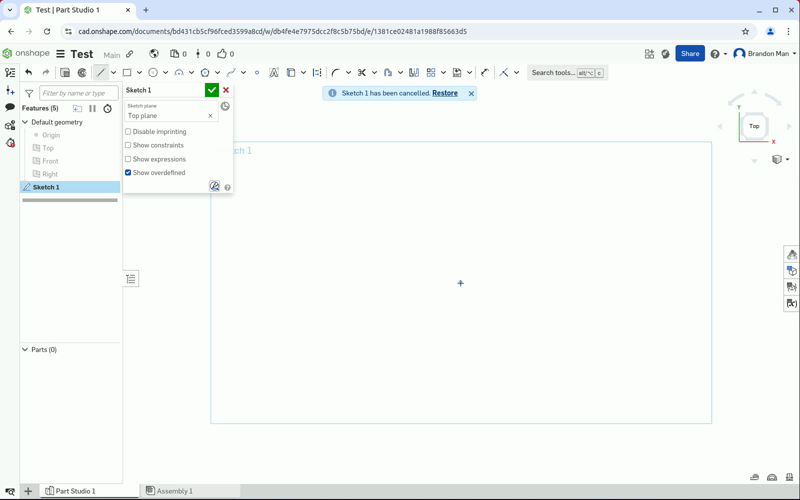
key_down(shift)
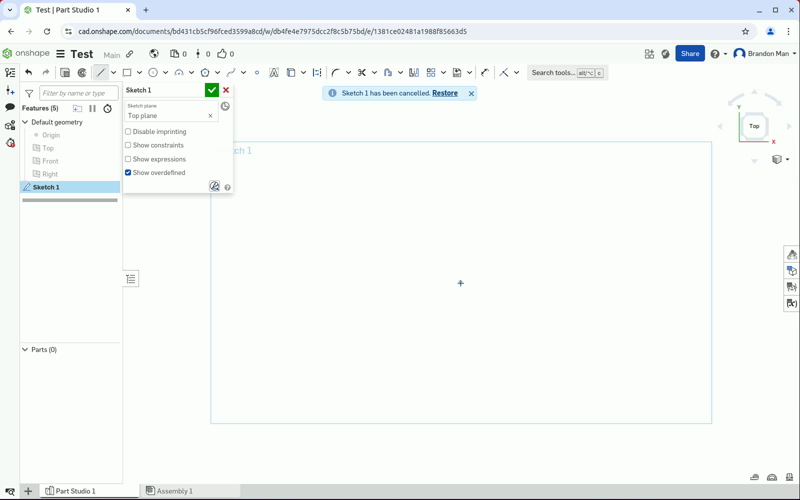
mouse_move(573, 282)
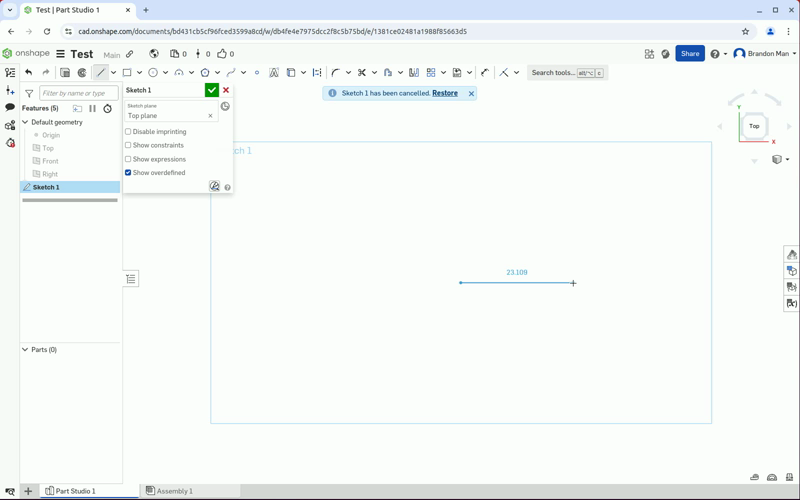
click(573, 282)
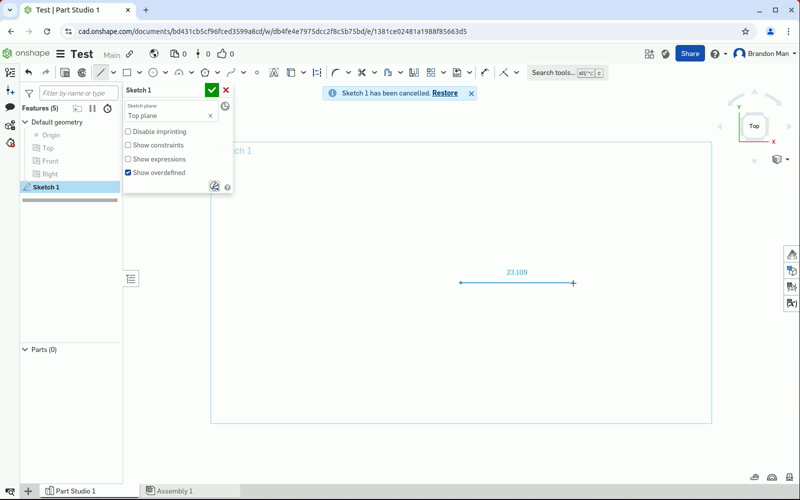
key_up(shift)
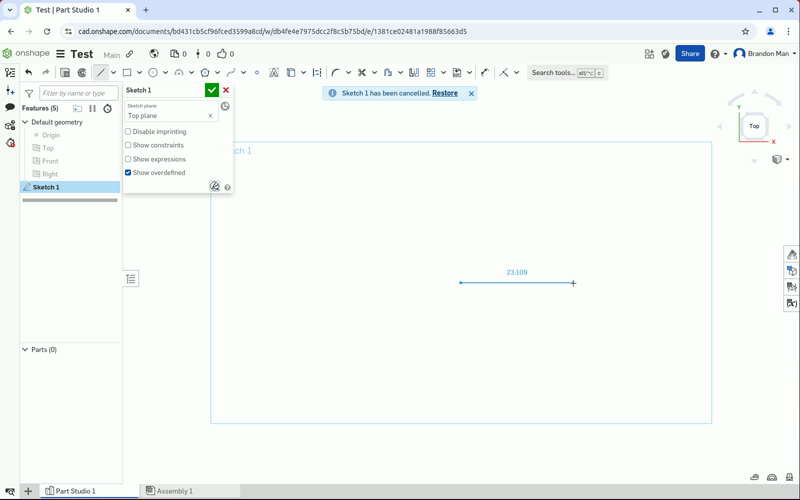
key_down(shift)
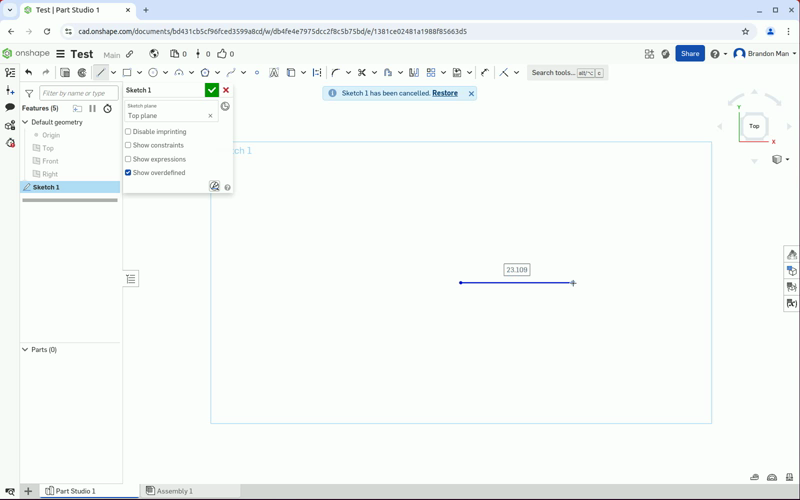
mouse_move(573, 170)
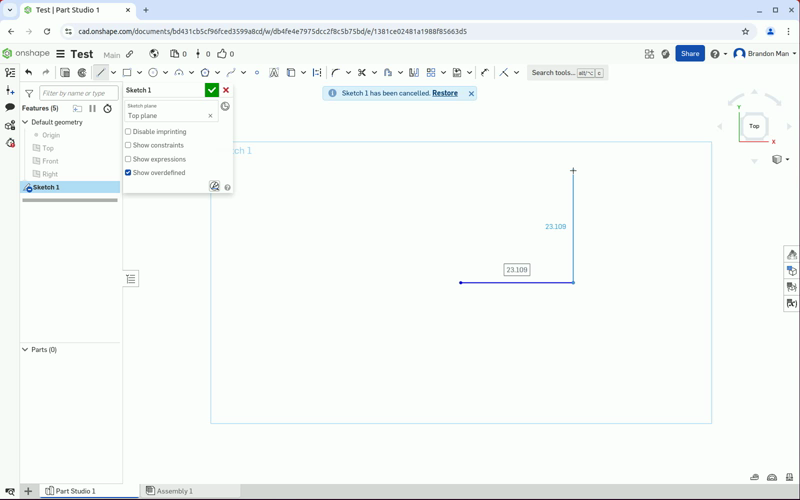
click(573, 170)
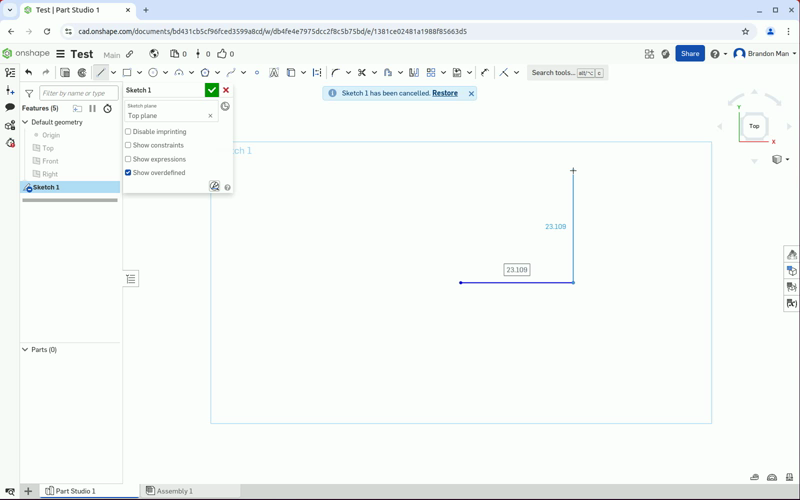
key_up(shift)
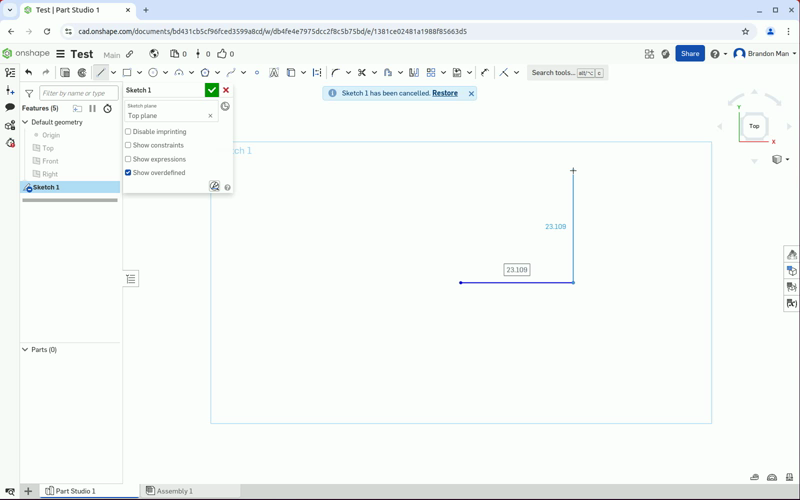
key_down(shift)
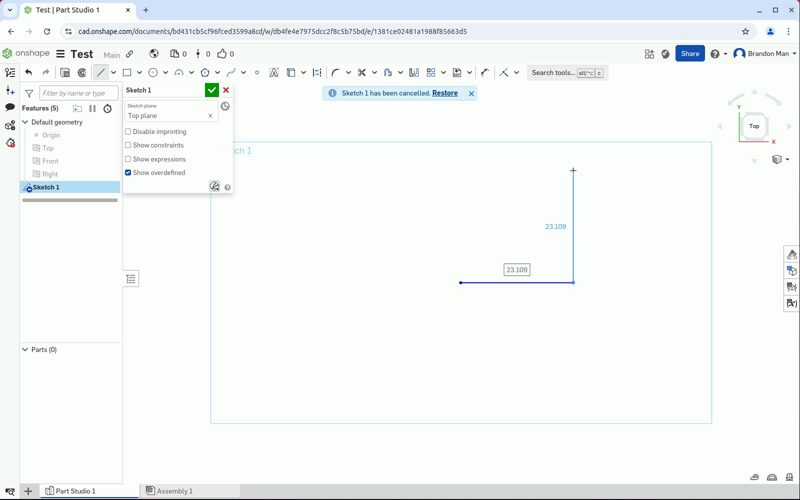
mouse_move(460, 170)
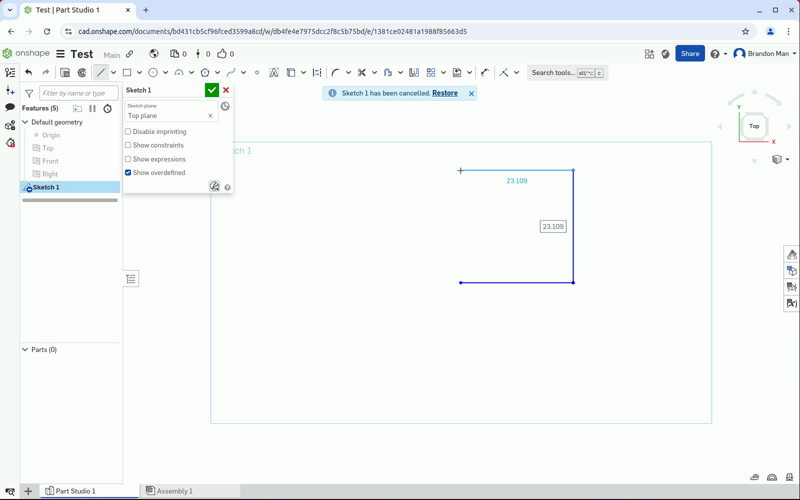
click(460, 170)
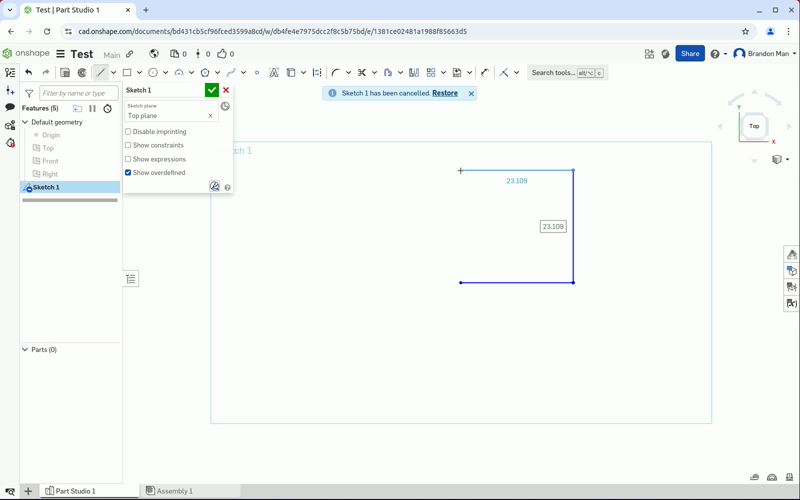
key_up(shift)
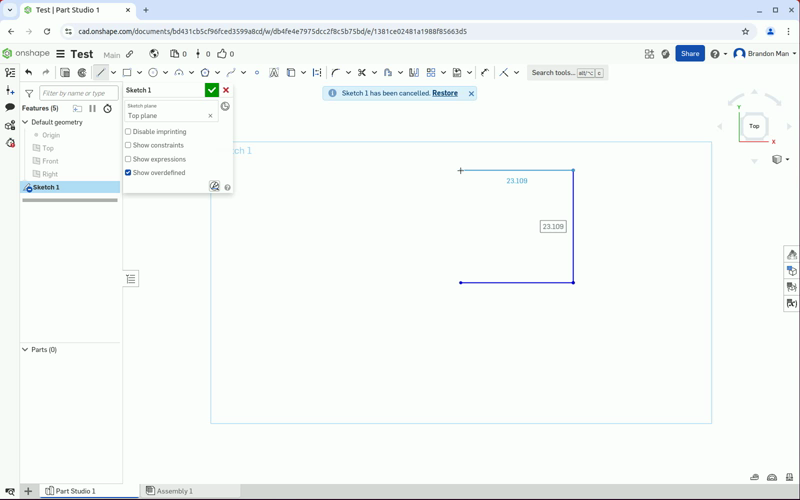
key_down(shift)
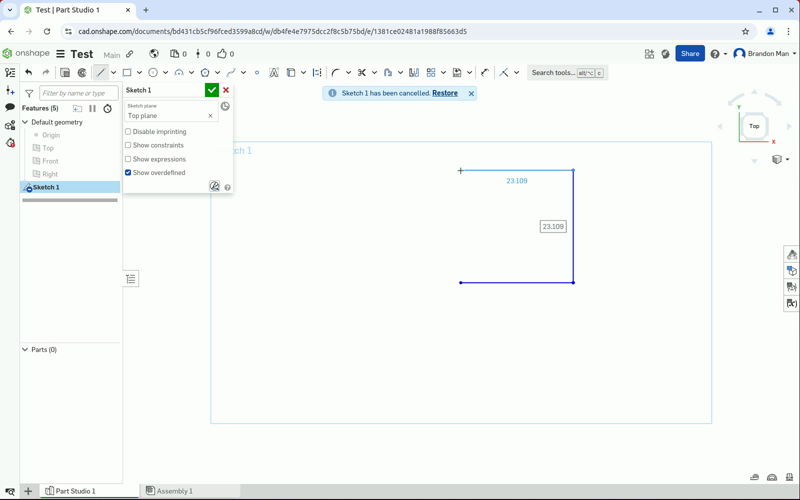
mouse_move(460, 282)
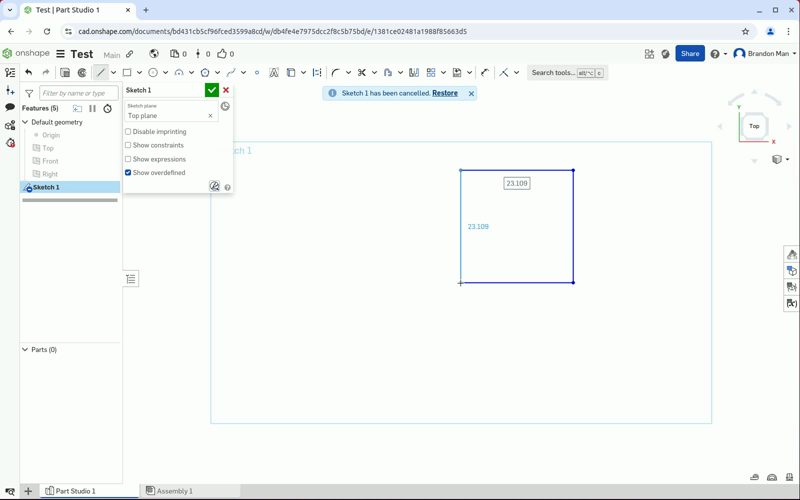
key_up(shift)
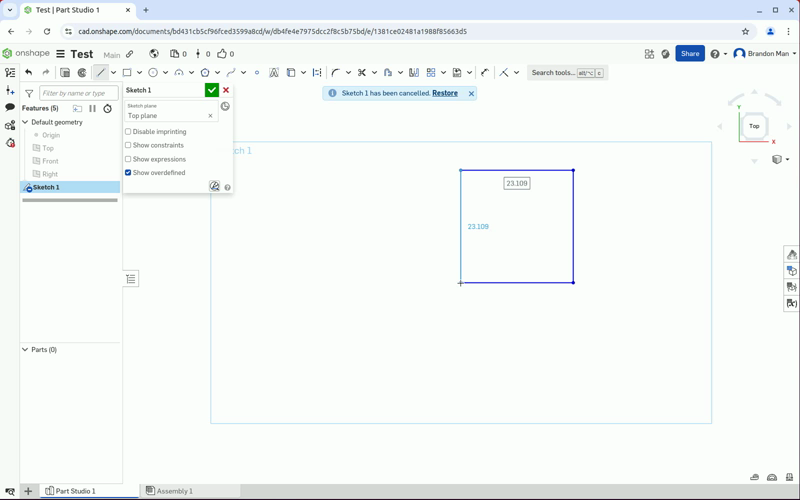
click(460, 282)
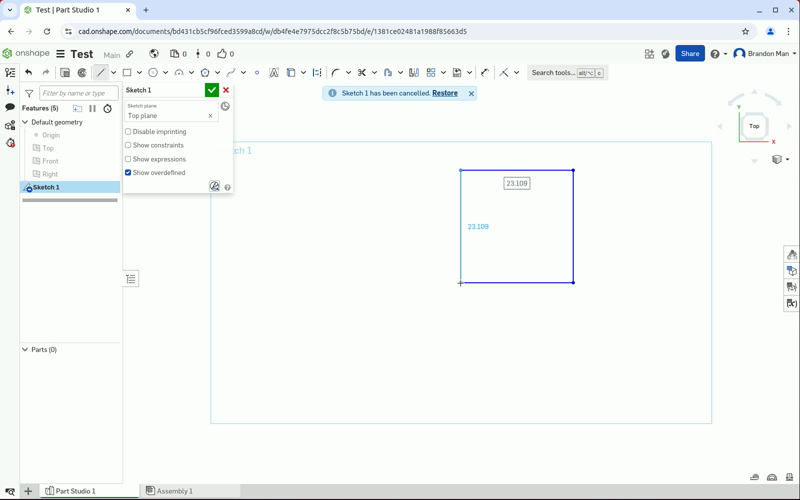
key(esc)
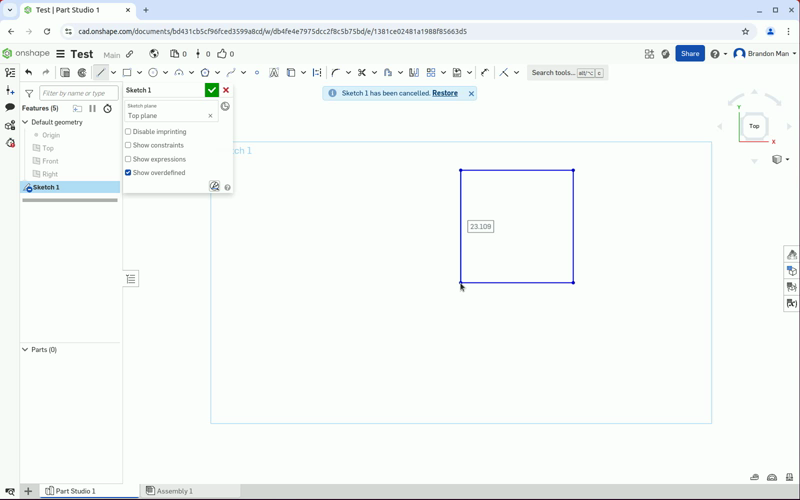
mouse_move(508, 223)
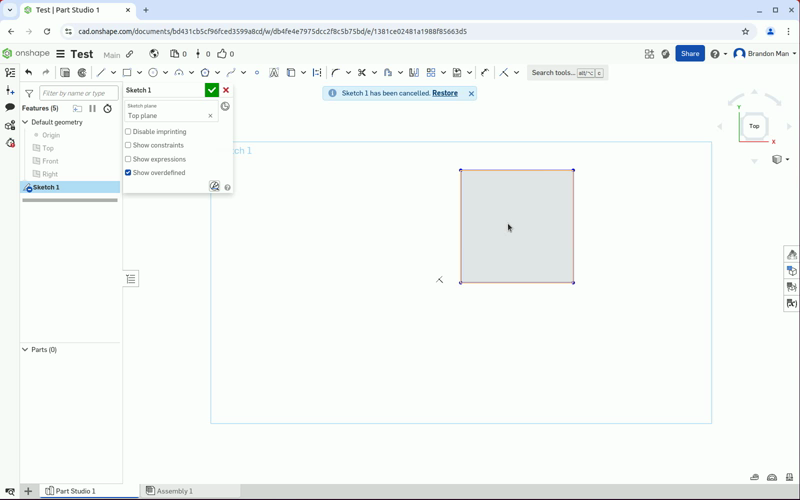
click(508, 223)
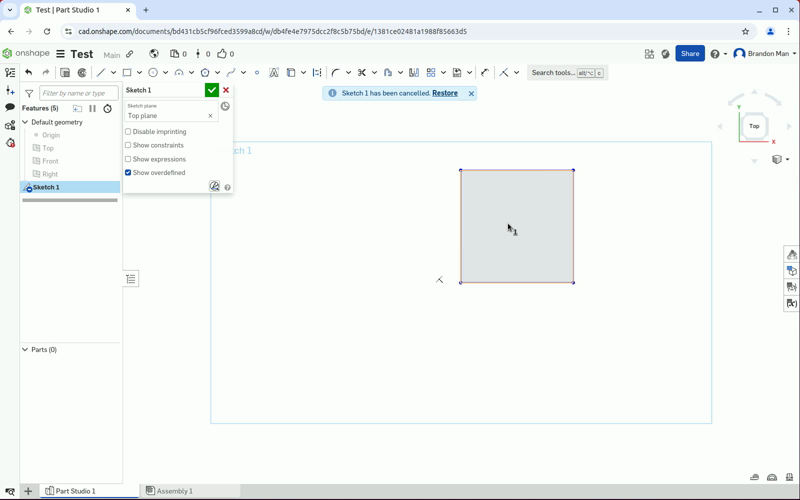
mouse_move(73, 352)
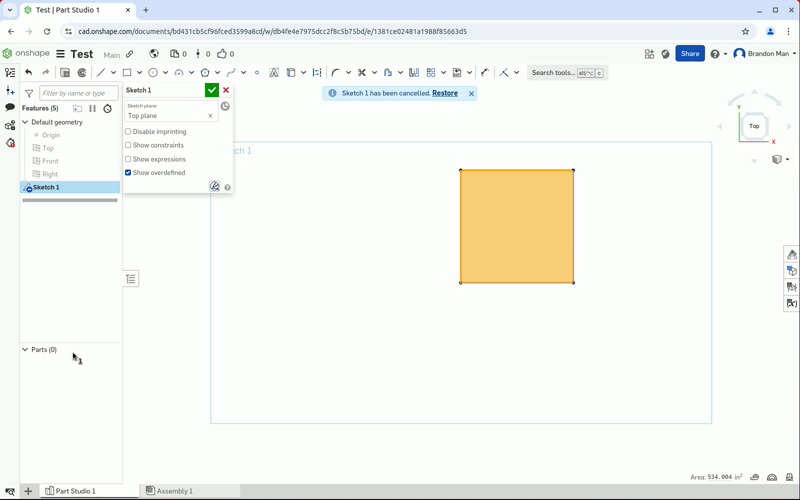
key(shift+y)
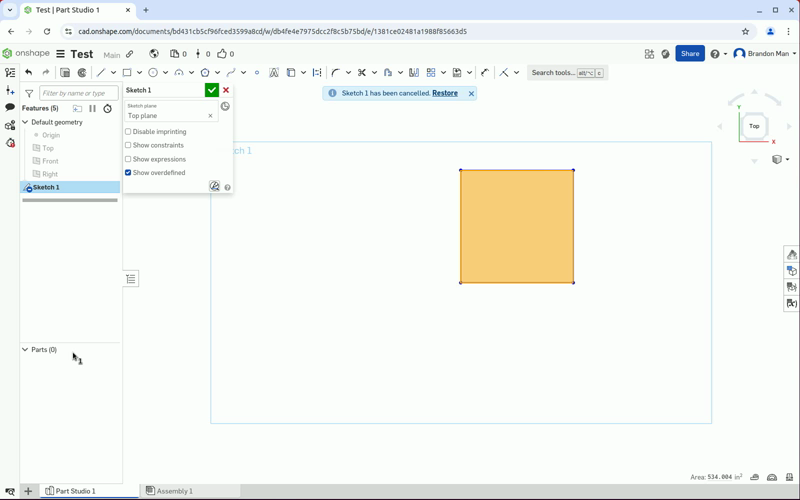
key(shift+e)
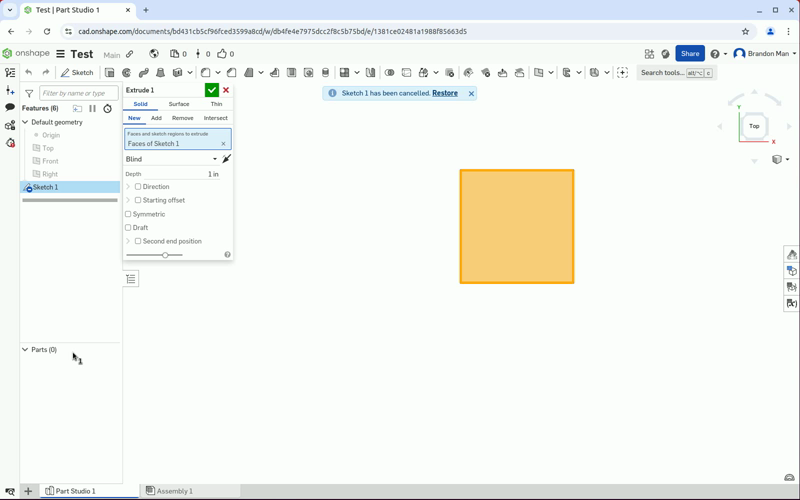
mouse_move(143, 106)
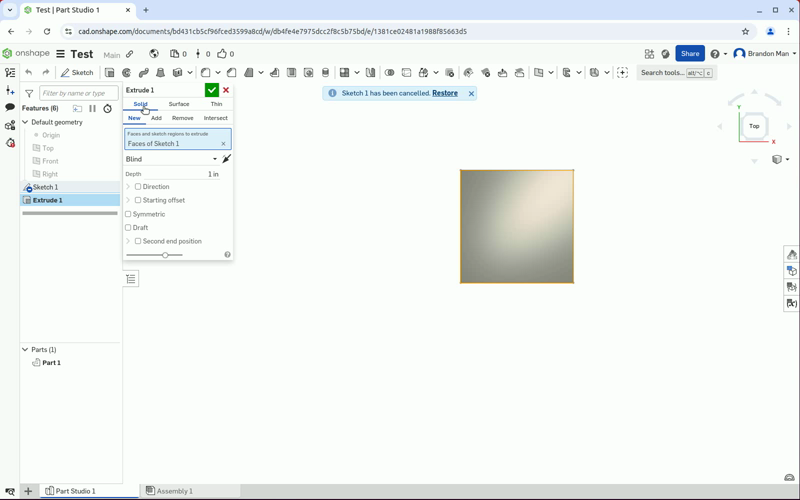
click(143, 106)
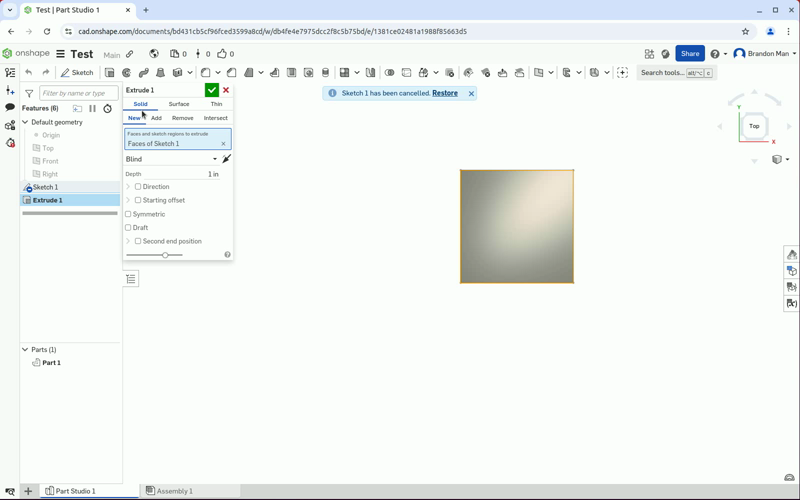
mouse_move(137, 120)
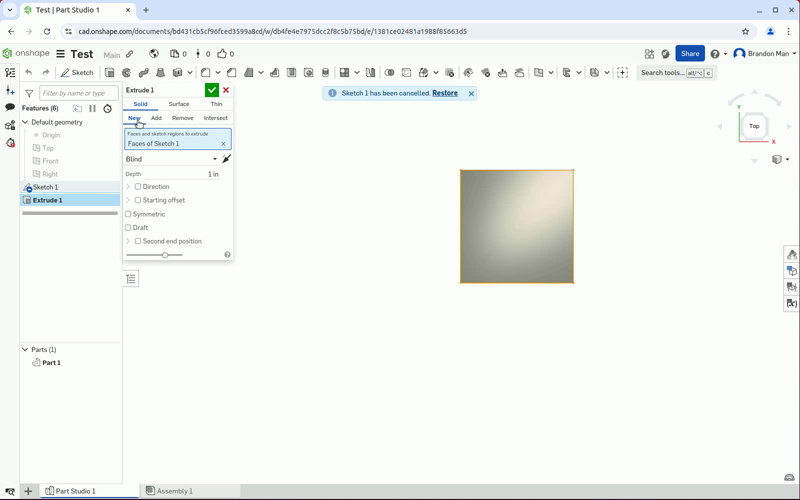
click(137, 120)
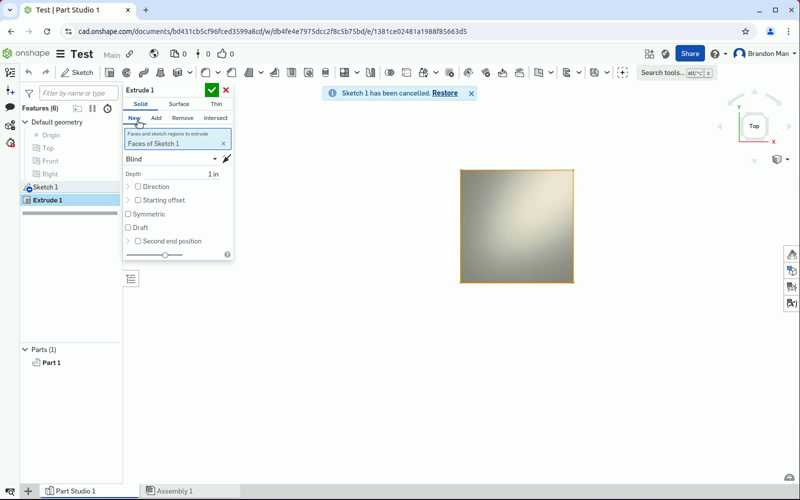
key(tab, 4)
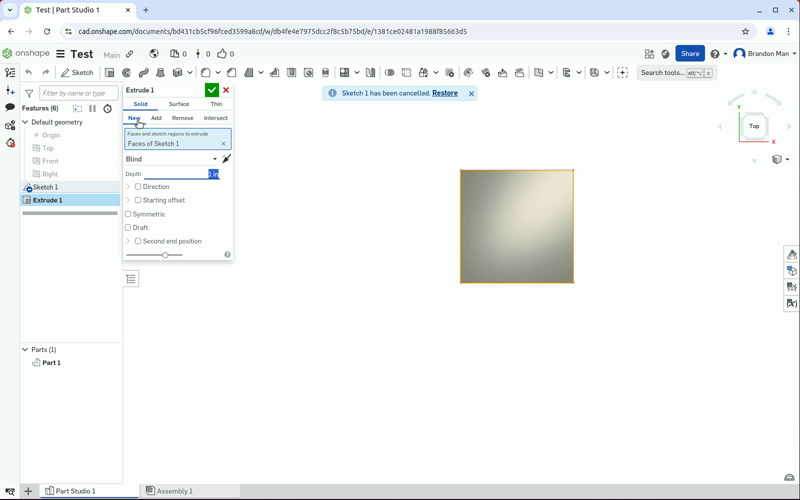
text(14.443)
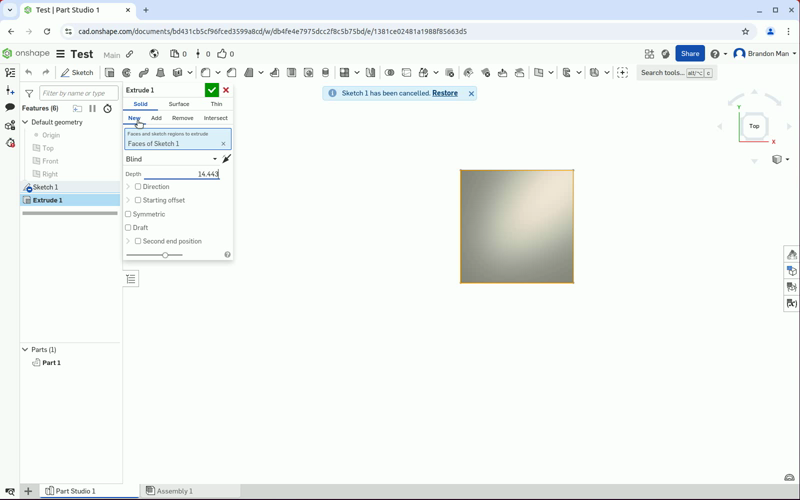
key(enter)
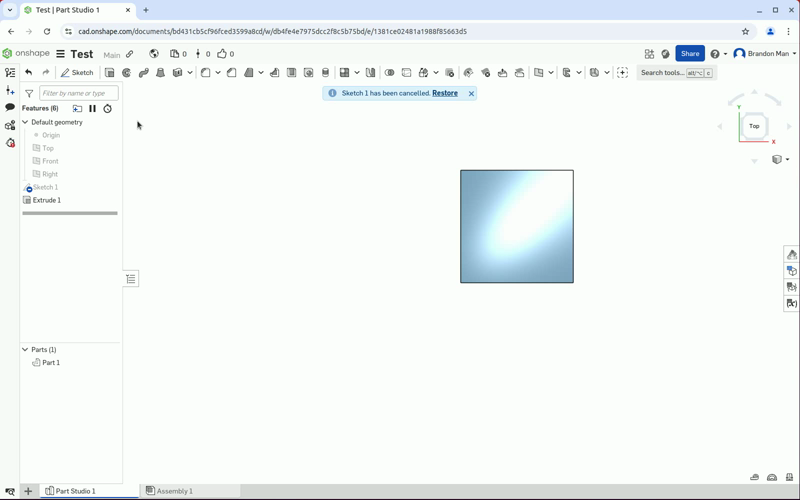
key(shift+h)
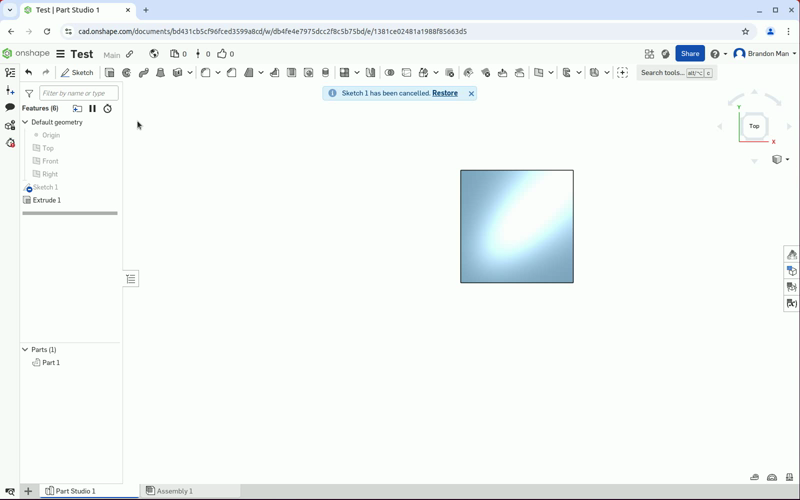
key(shift+h)
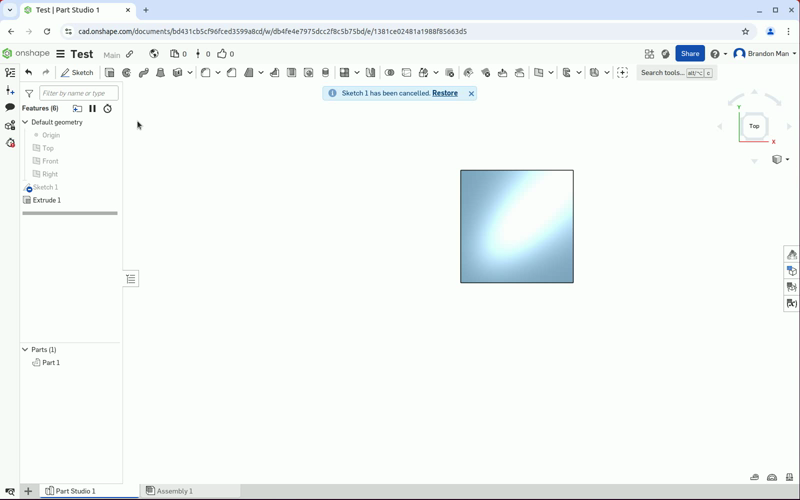
mouse_move(73, 189)
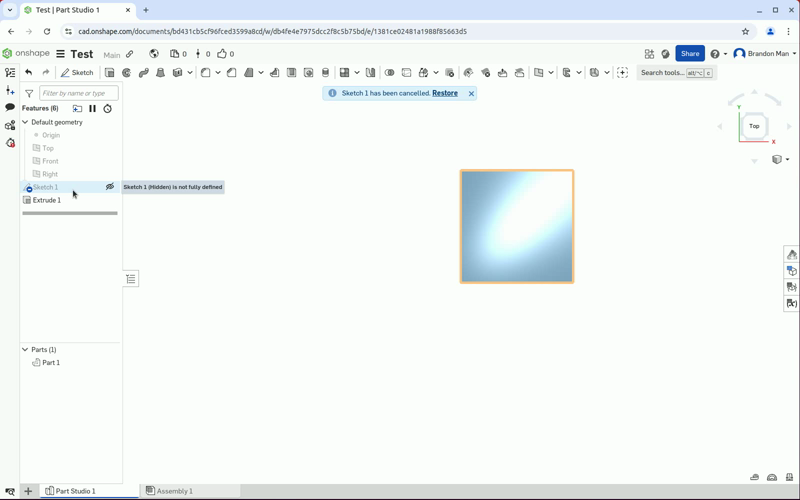
click(73, 189)
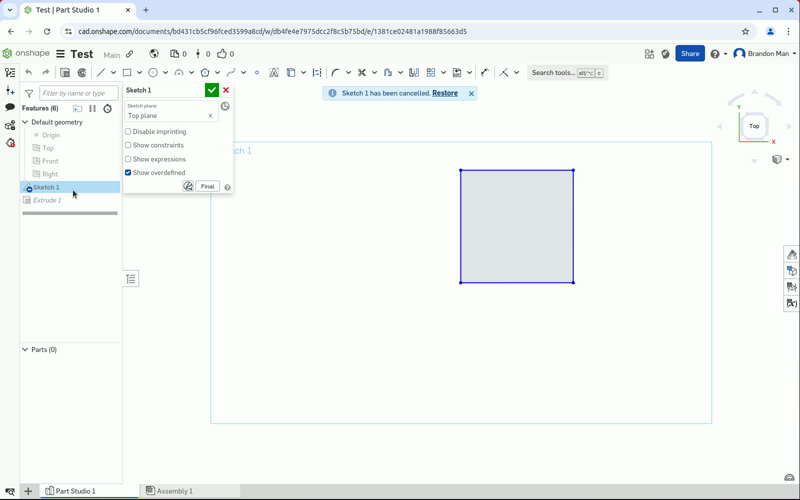
mouse_move(229, 92)
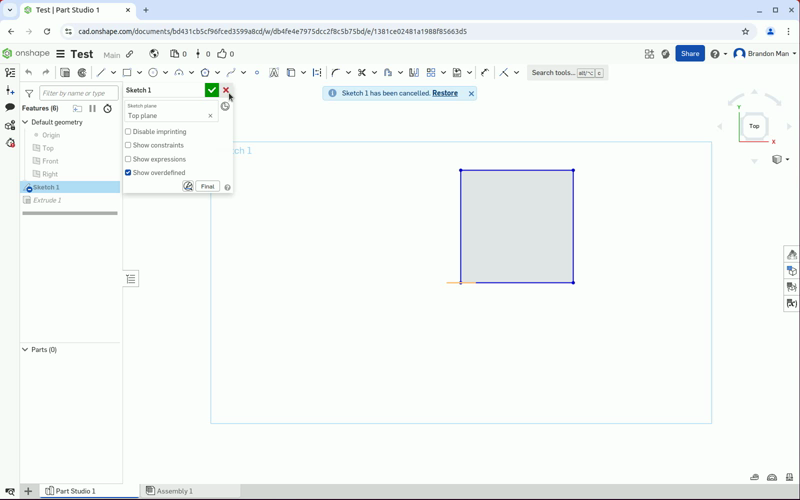
click(229, 92)
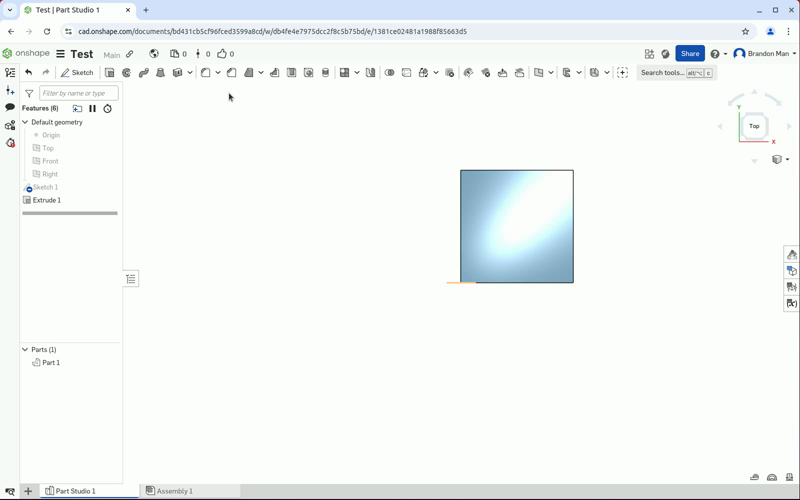
mouse_move(541, 75)
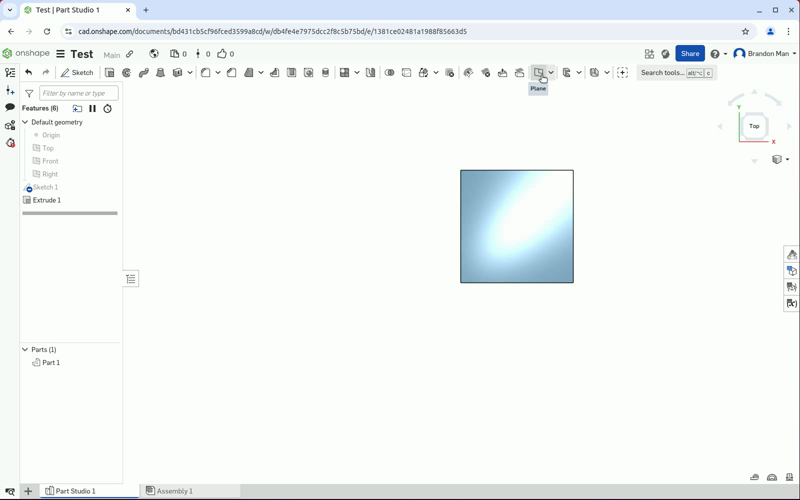
click(541, 75)
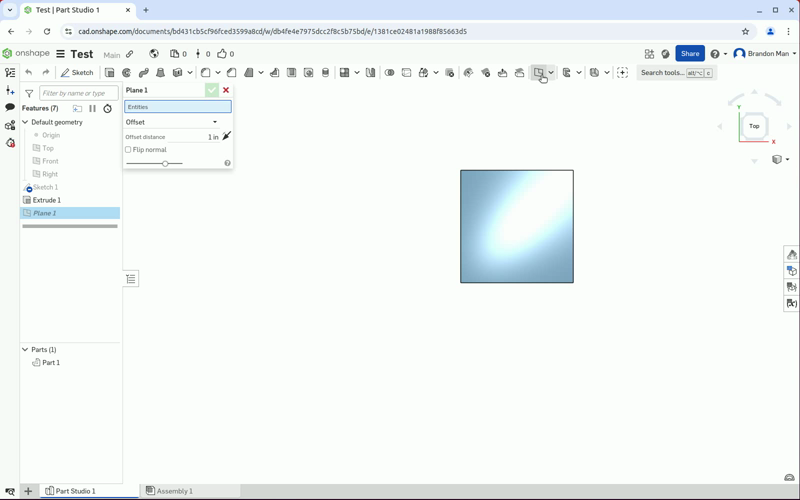
mouse_move(73, 150)
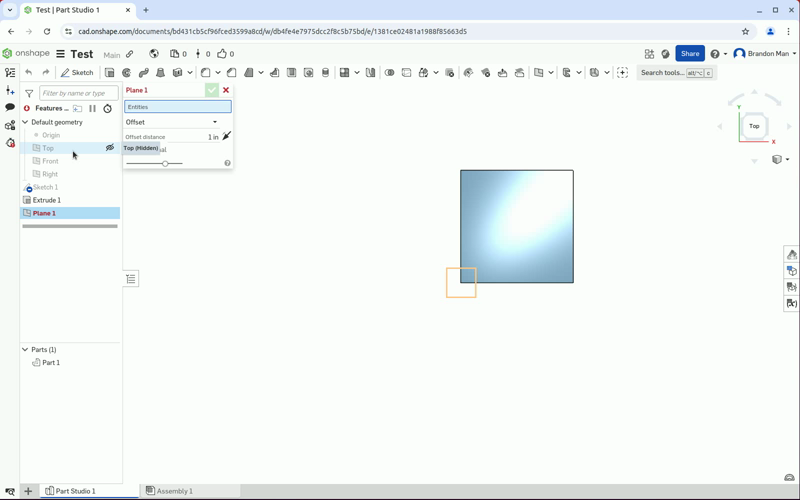
click(73, 150)
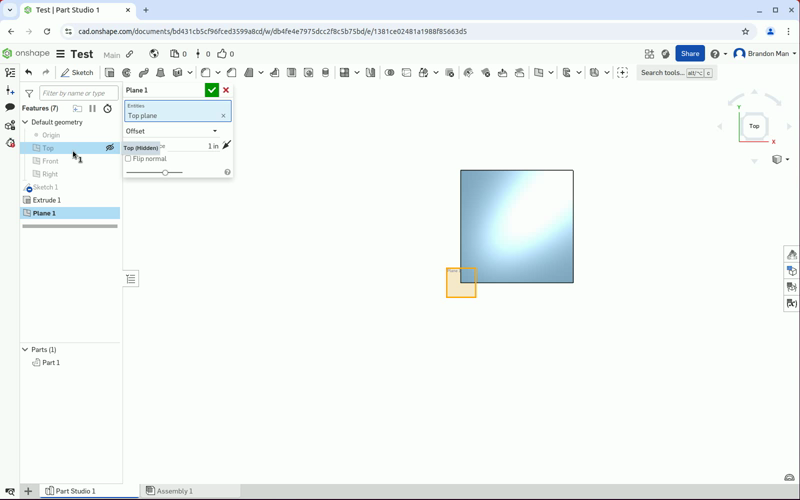
key(tab, 2)
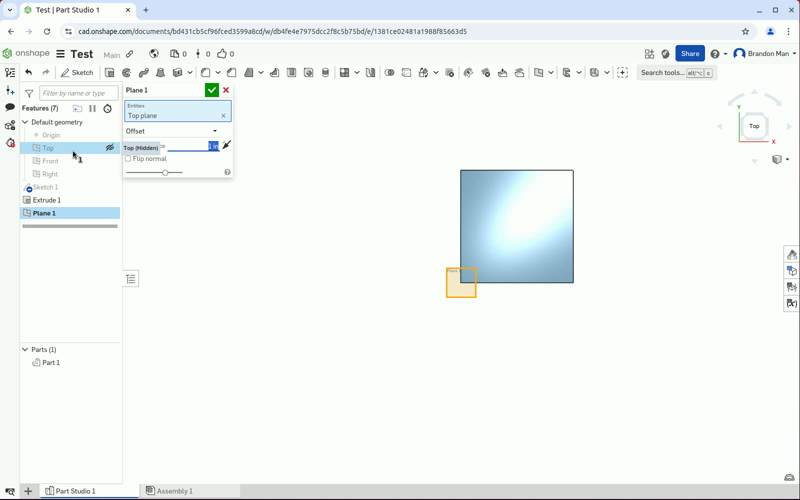
text(14.45)
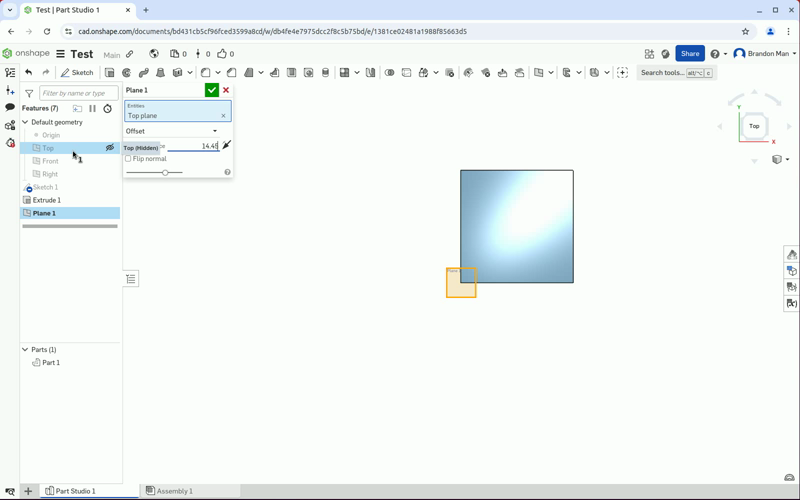
key(enter, 2)
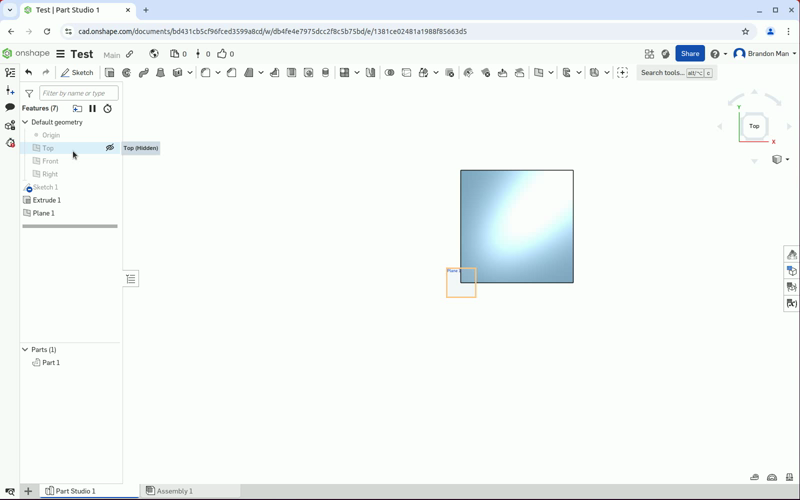
key(shift+s)
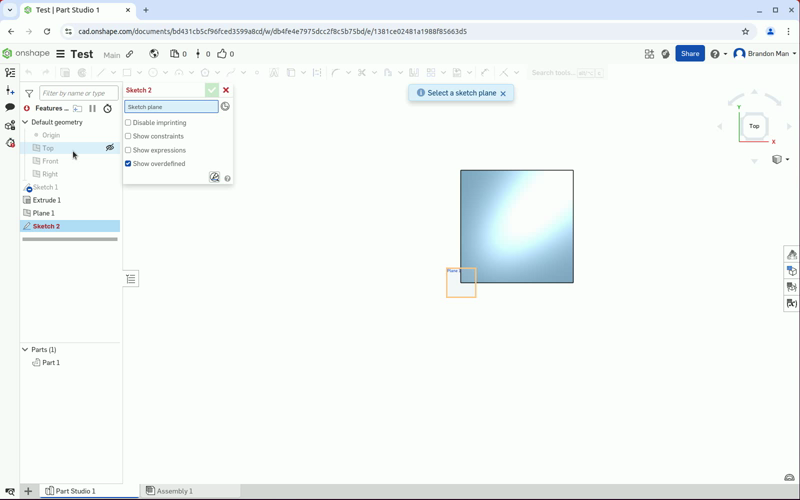
mouse_move(73, 215)
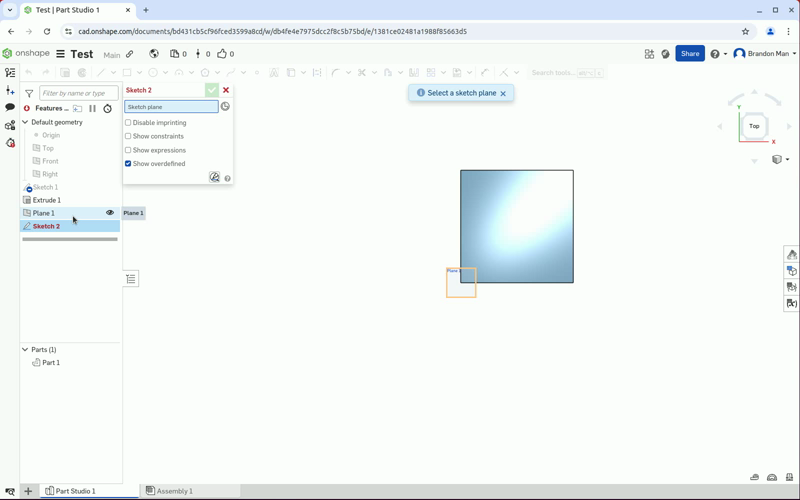
click(73, 215)
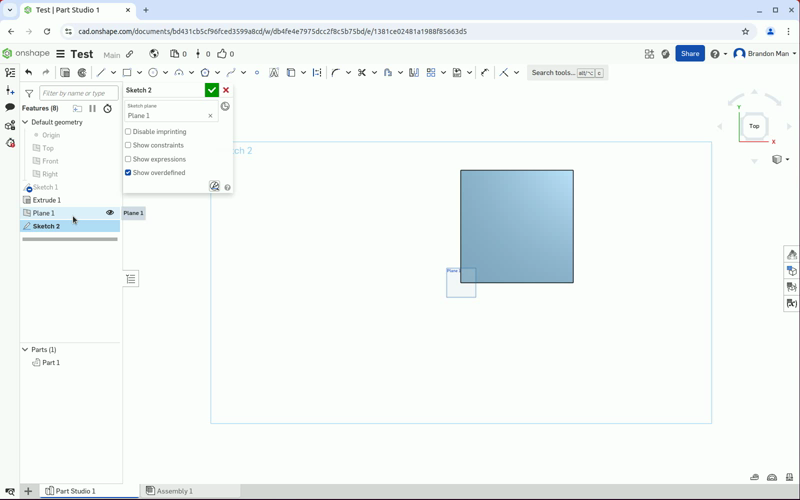
mouse_move(73, 352)
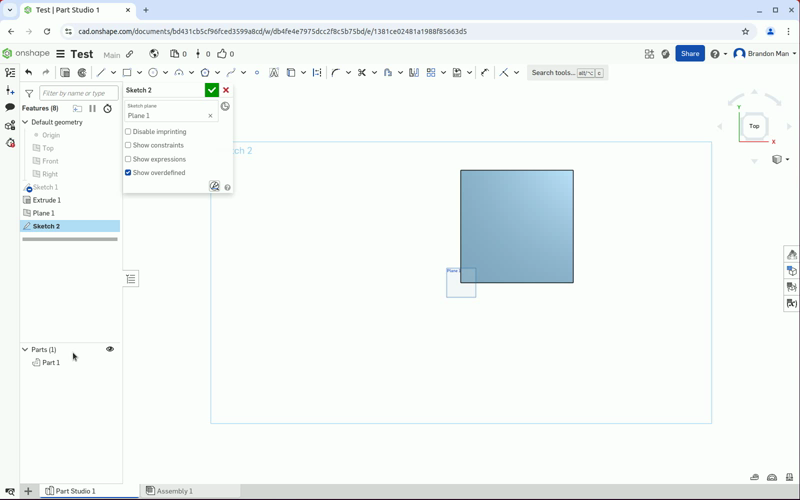
key(y)
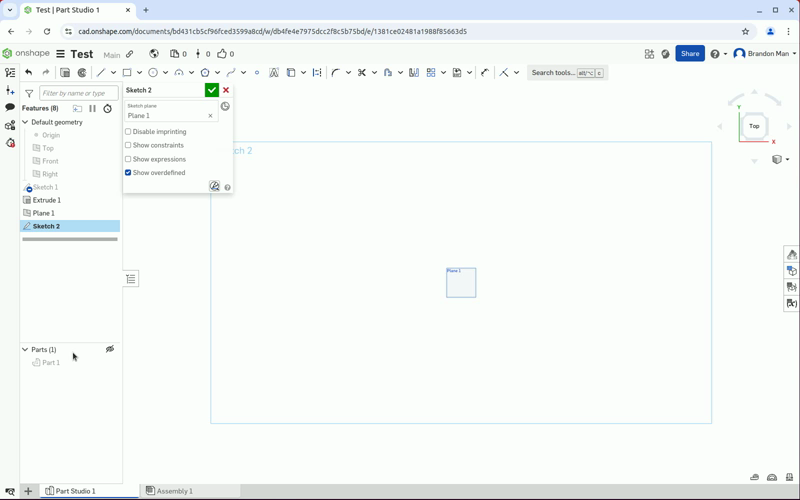
key(l)
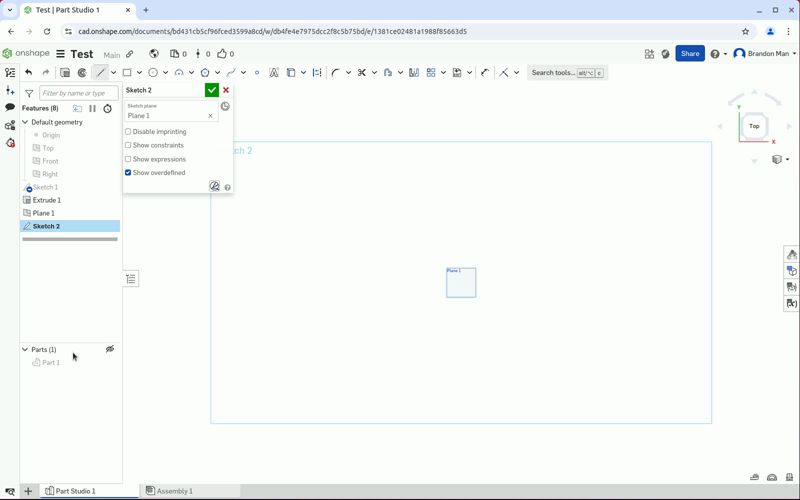
key_down(shift)
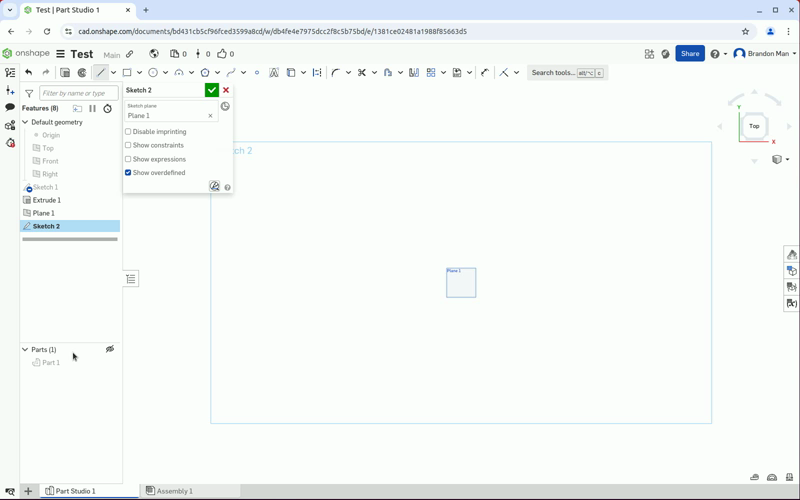
mouse_move(467, 275)
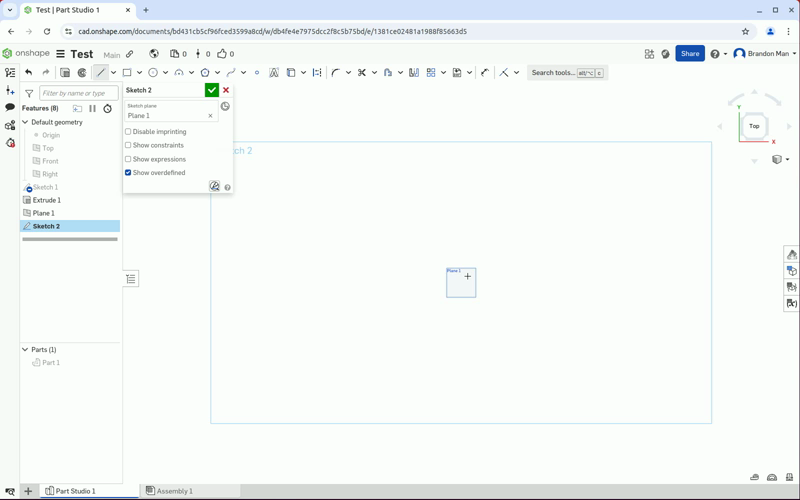
click(467, 275)
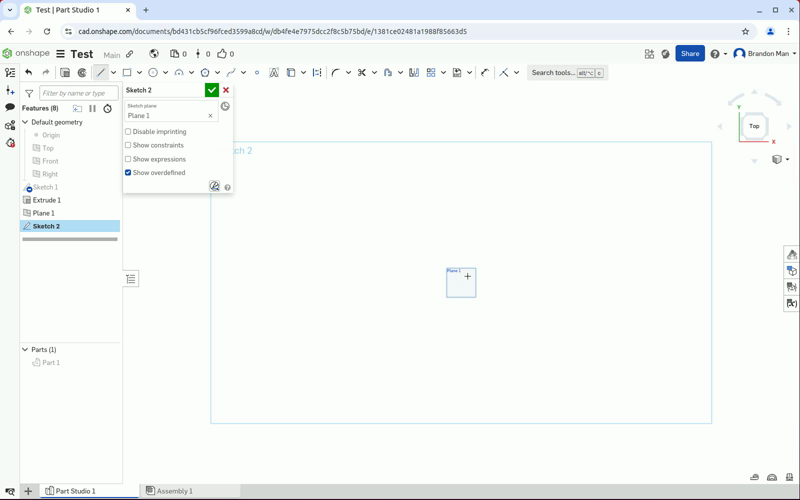
key_up(shift)
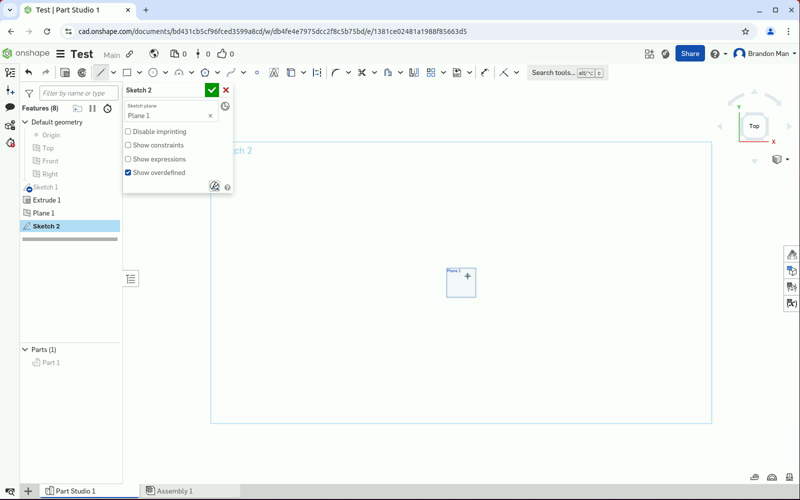
key_down(shift)
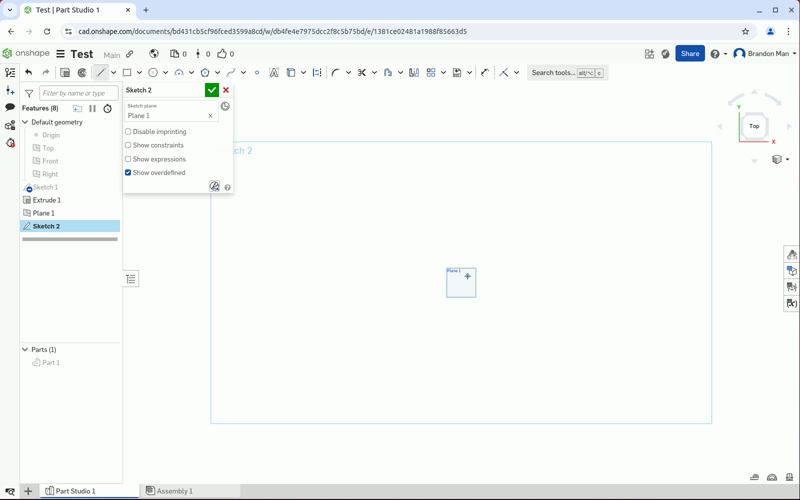
mouse_move(566, 275)
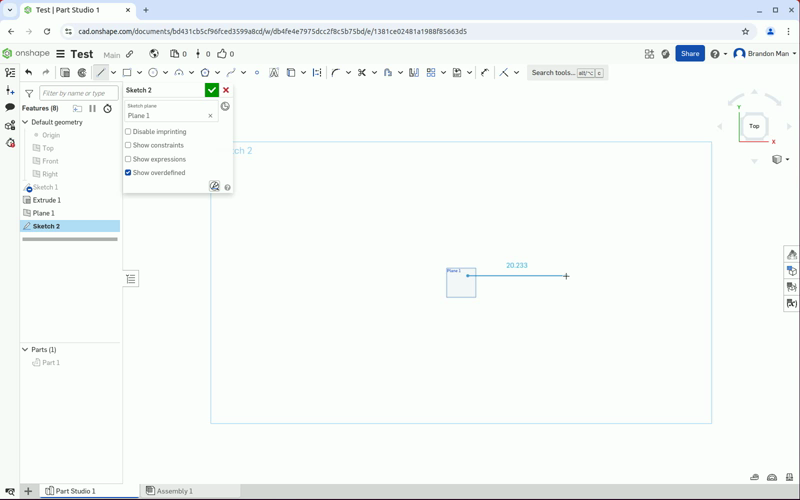
click(566, 275)
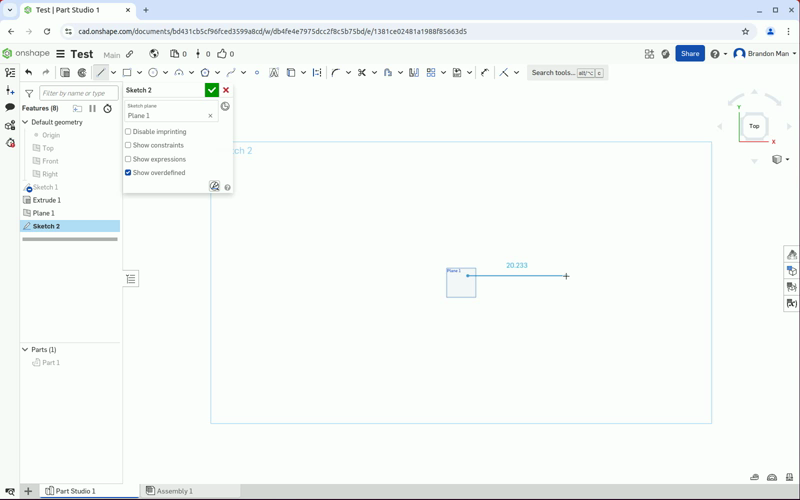
key_up(shift)
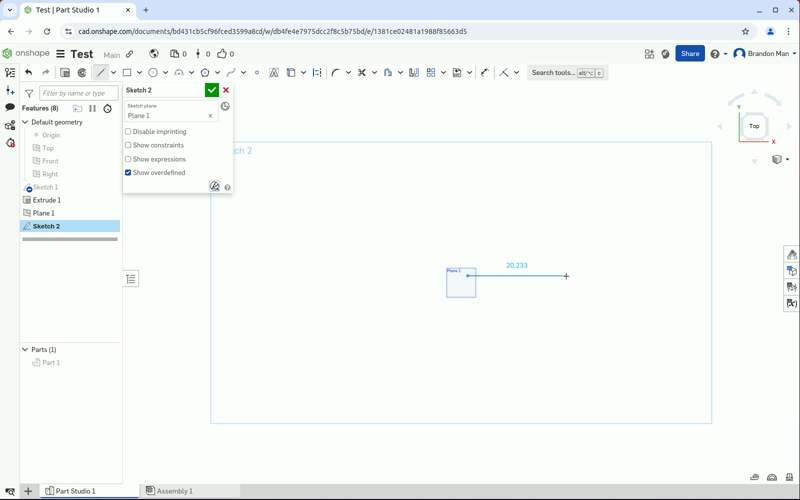
key_down(shift)
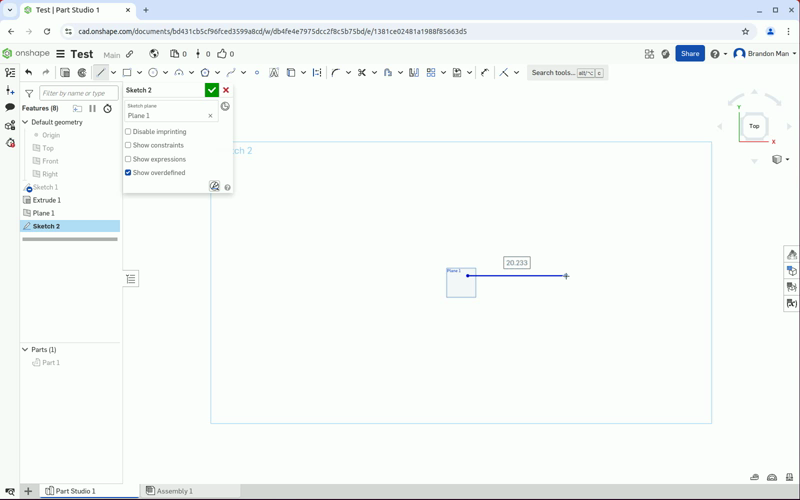
mouse_move(566, 177)
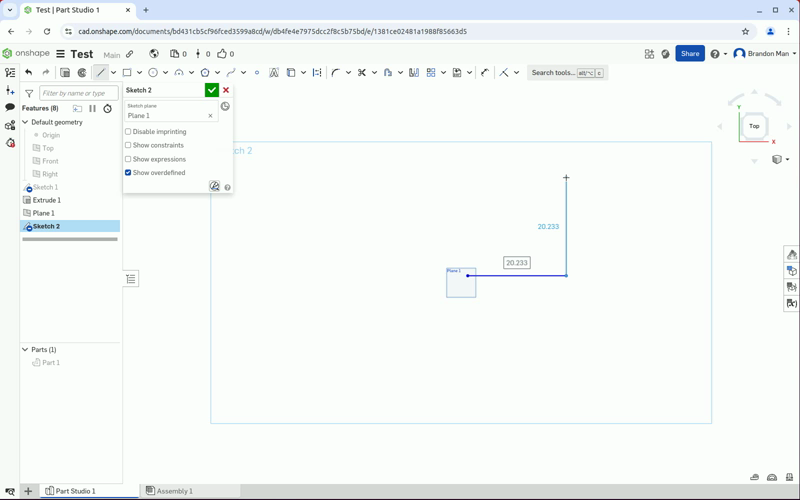
click(566, 177)
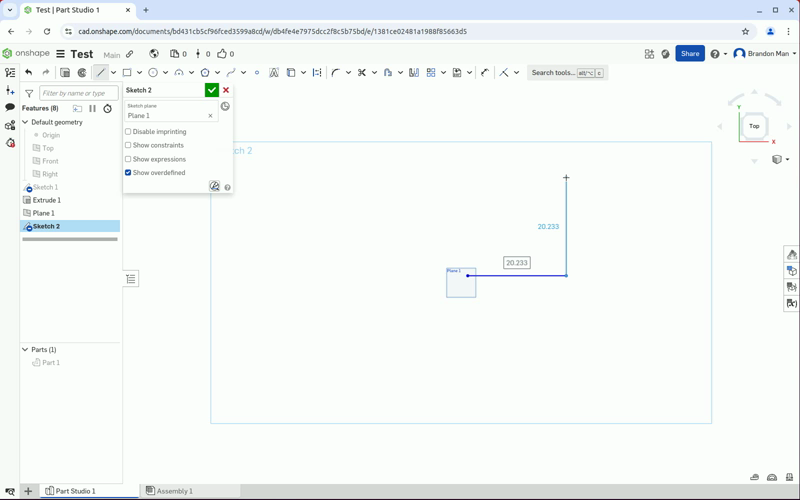
key_up(shift)
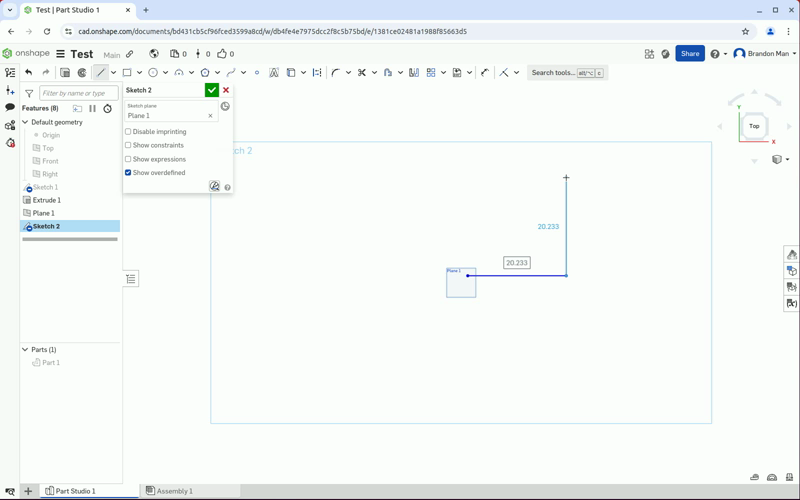
key_down(shift)
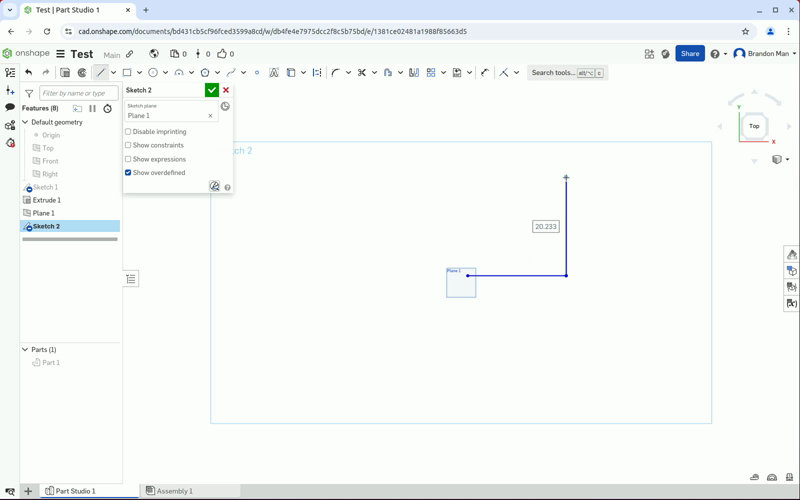
mouse_move(467, 177)
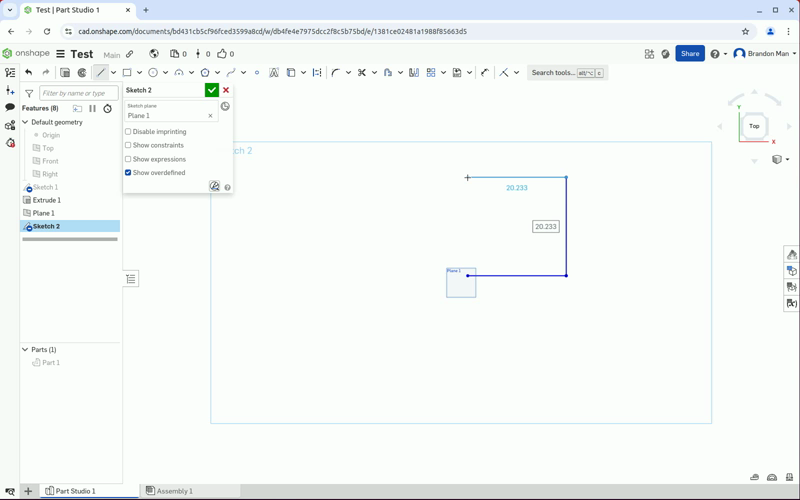
click(467, 177)
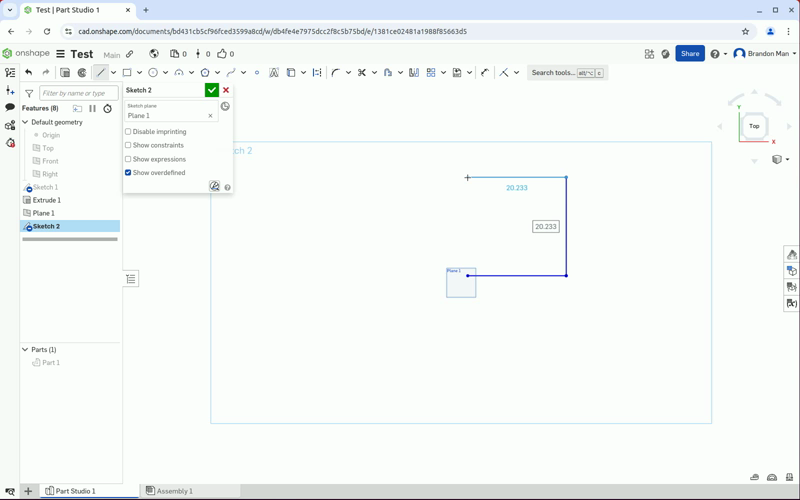
key_up(shift)
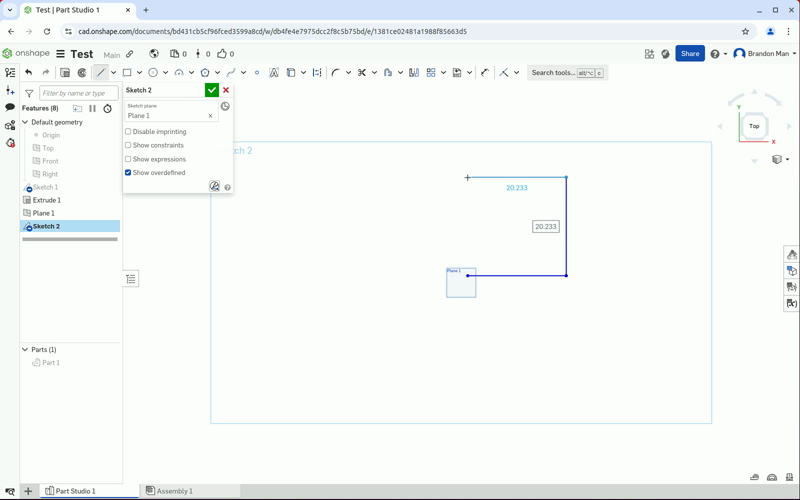
key_down(shift)
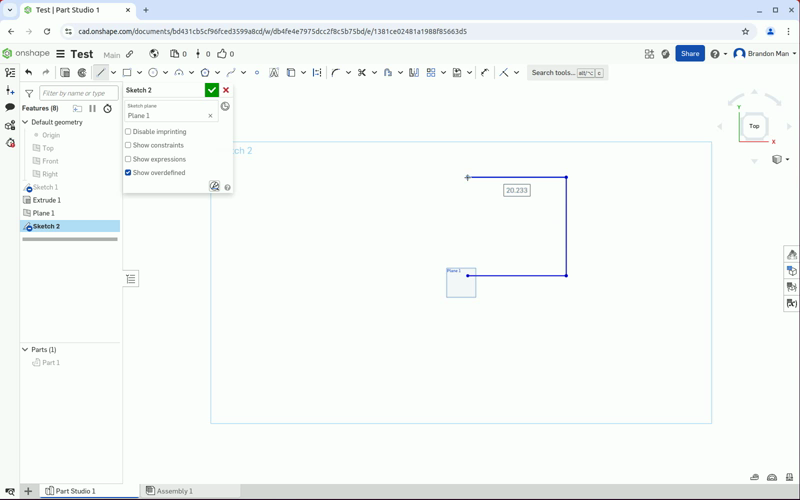
mouse_move(467, 275)
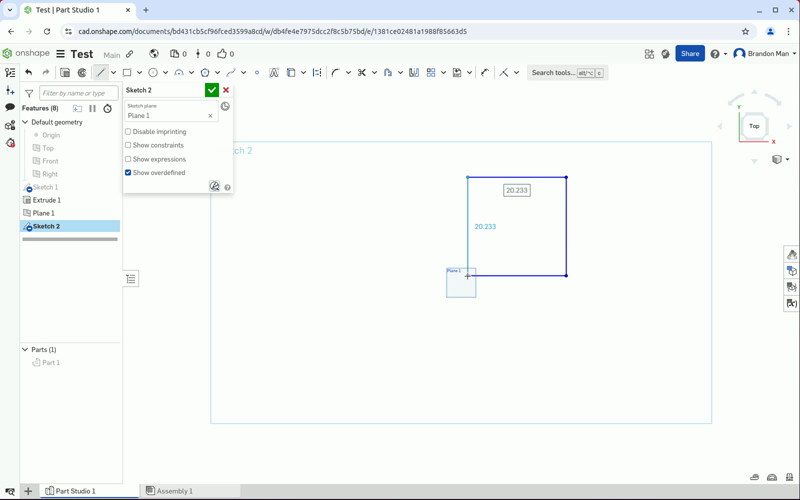
key_up(shift)
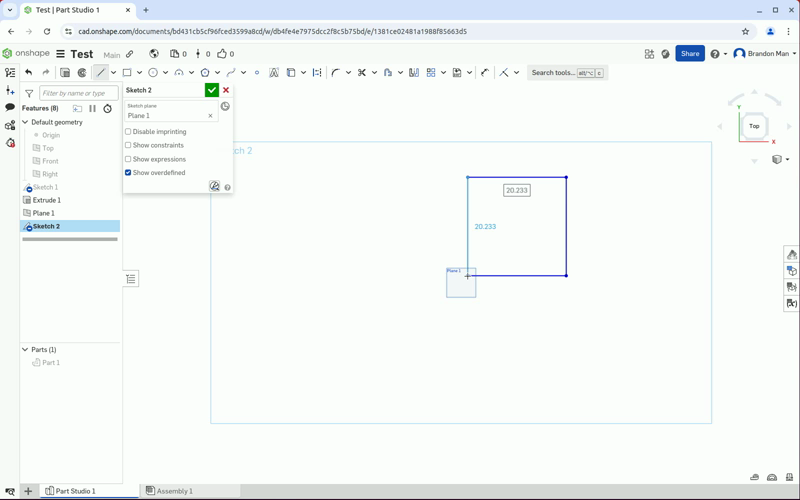
click(467, 275)
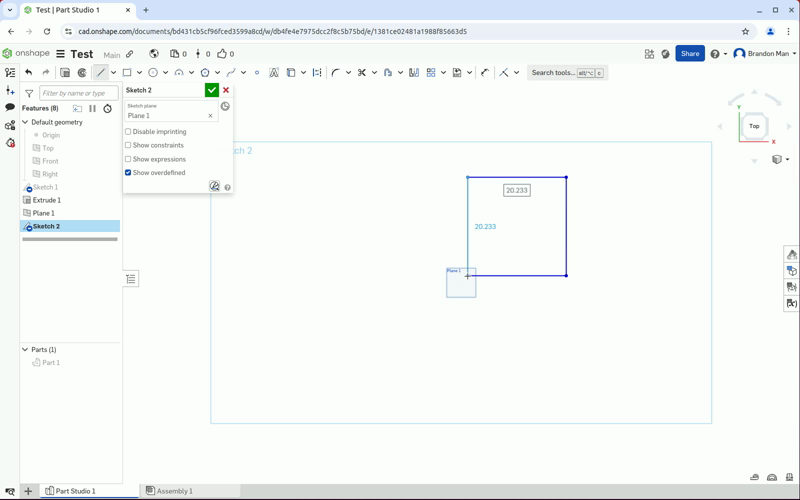
key(esc)
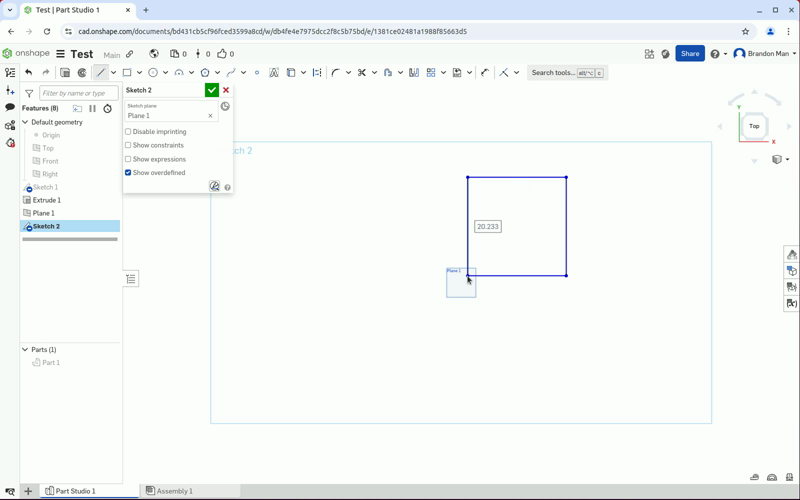
mouse_move(506, 226)
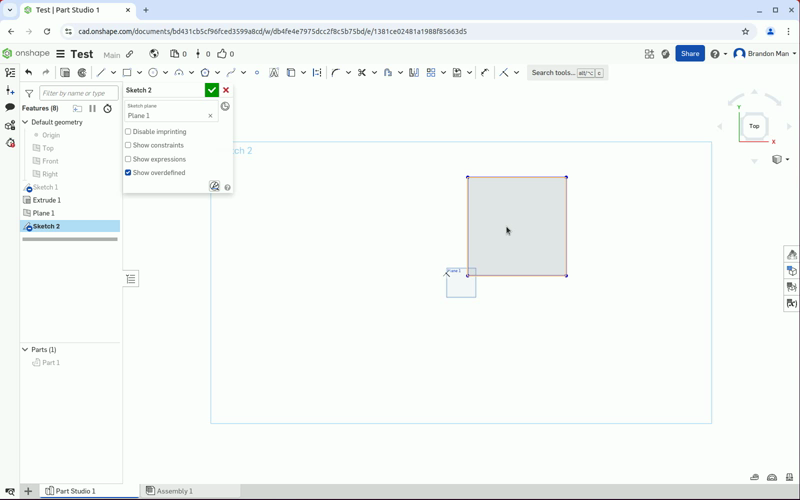
click(506, 226)
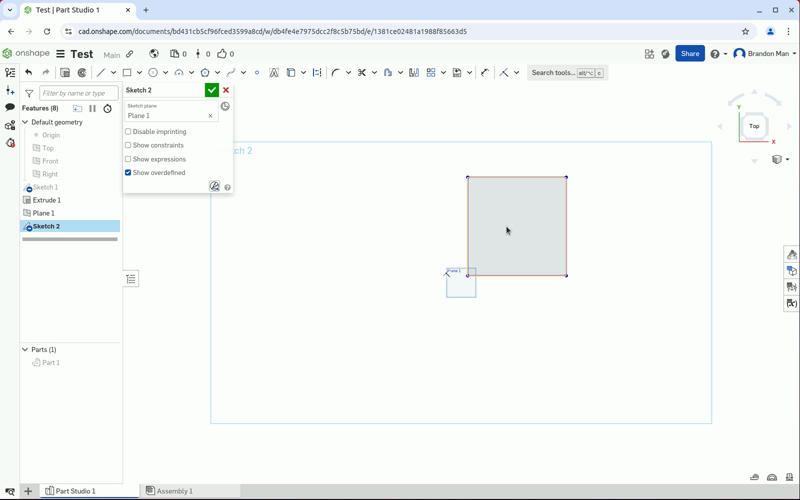
mouse_move(73, 352)
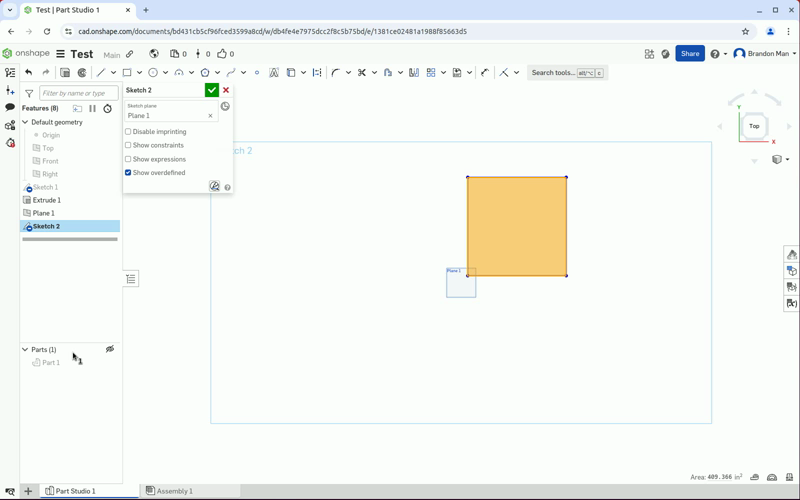
key(shift+y)
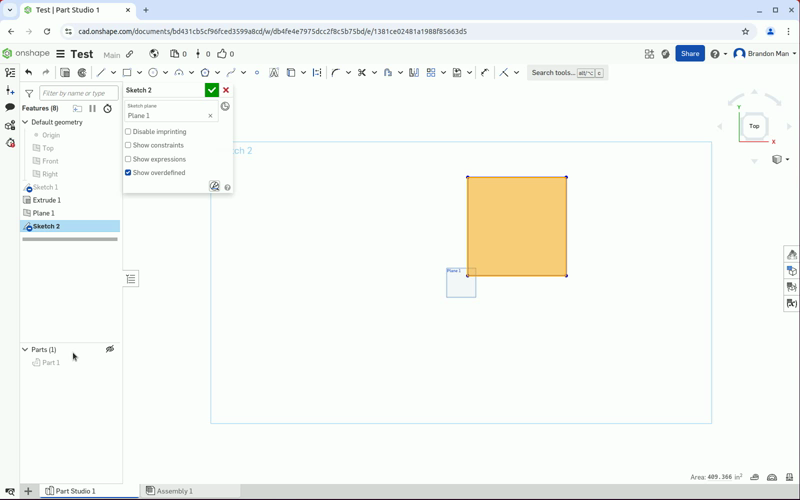
key(shift+e)
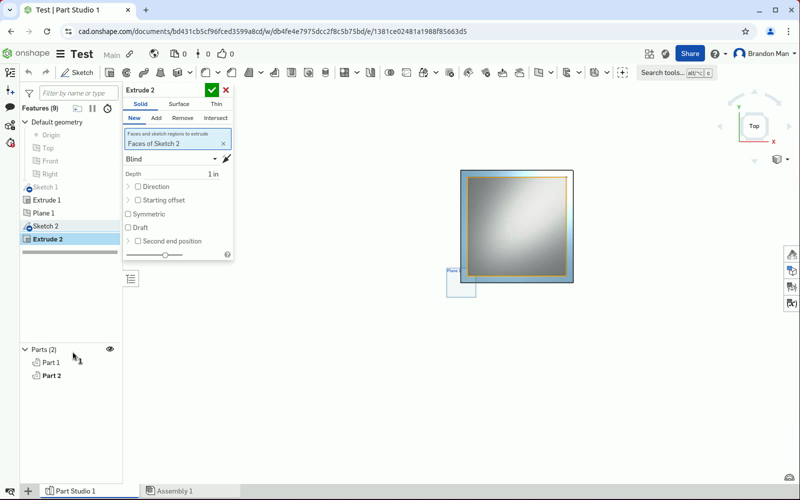
mouse_move(143, 106)
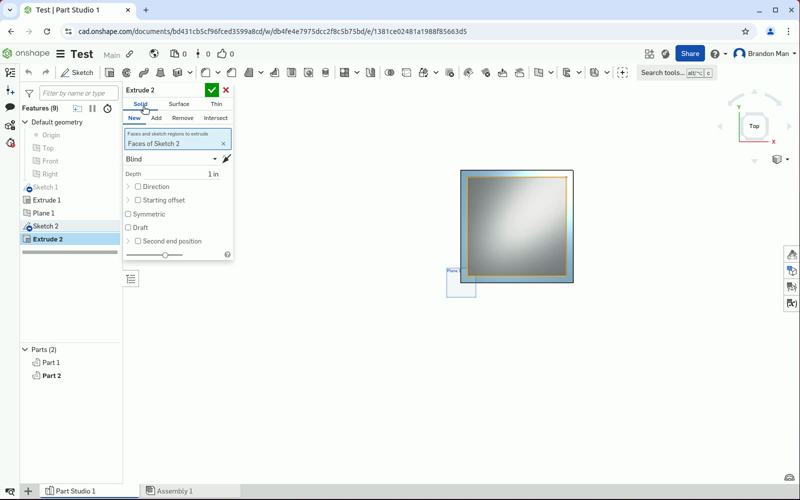
click(143, 106)
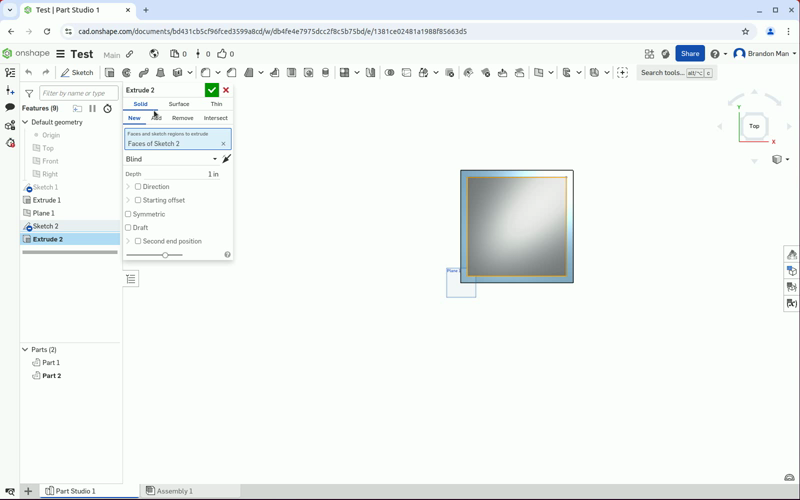
mouse_move(186, 120)
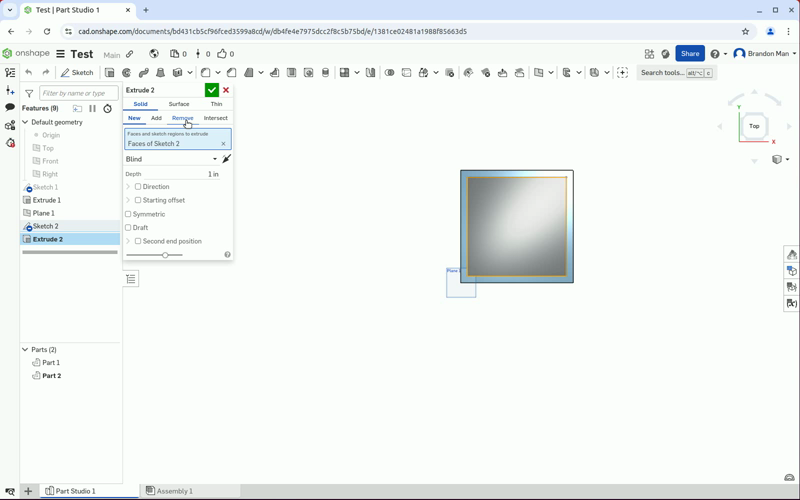
click(186, 120)
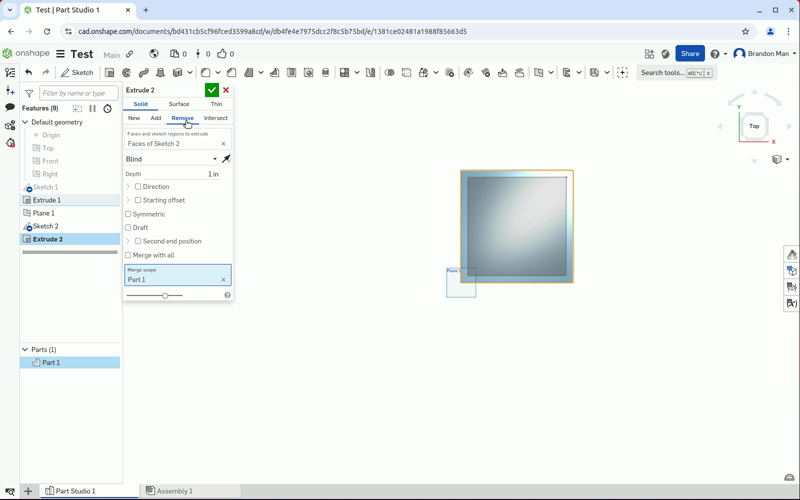
key(tab, 4)
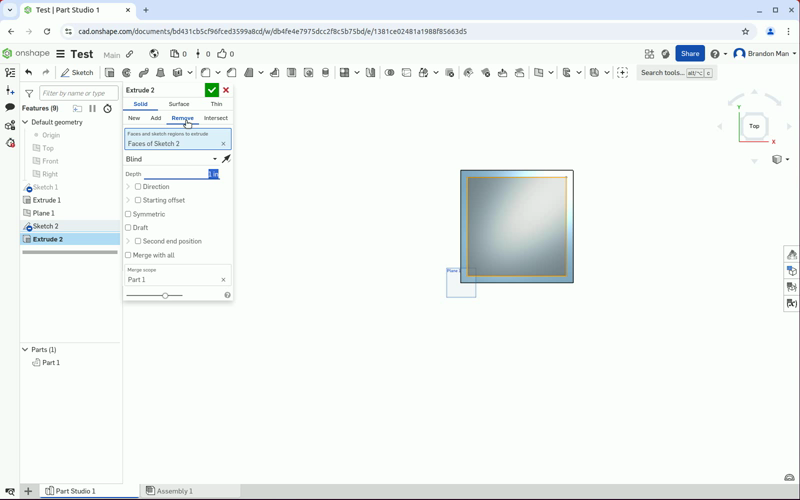
text(11.554)
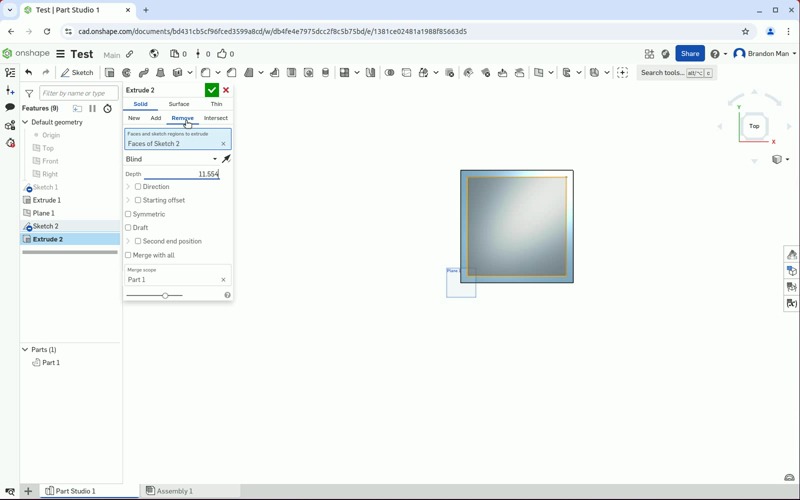
key(tab, 6)
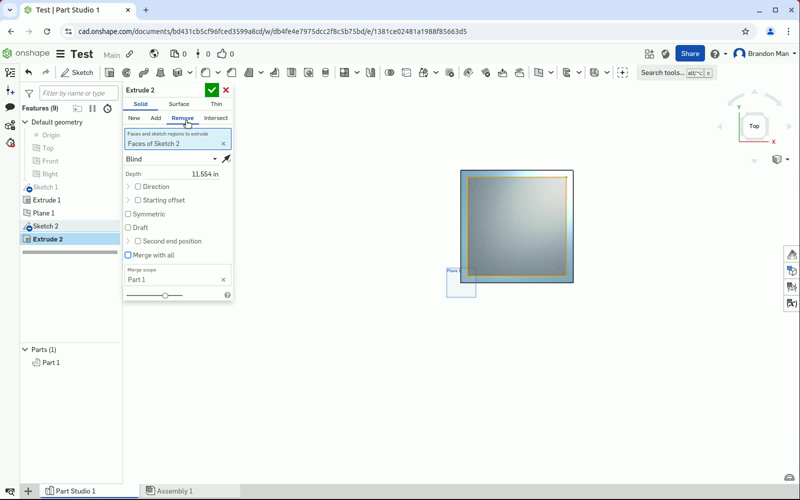
key(space)
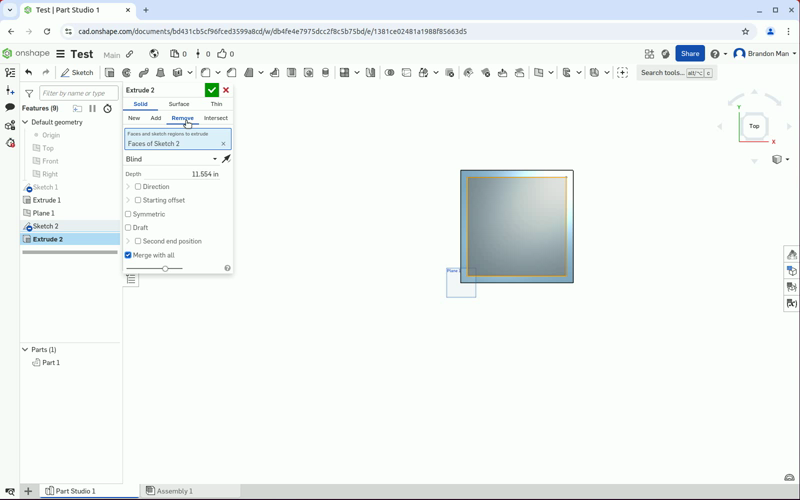
key(enter)
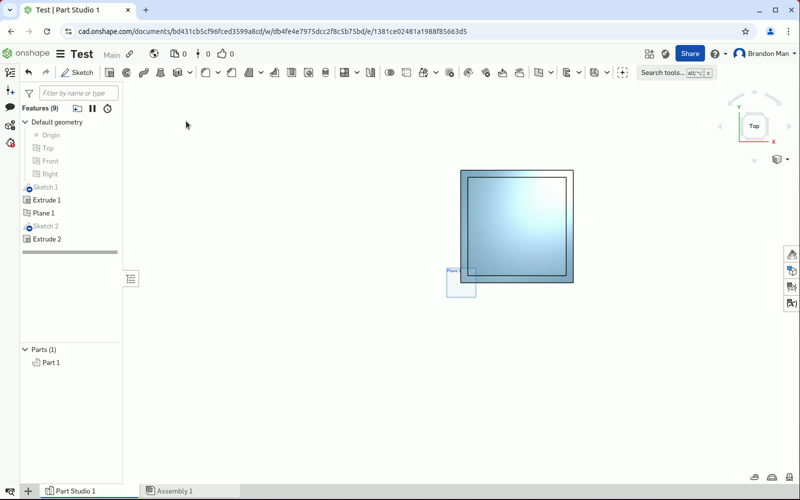
key(shift+h)
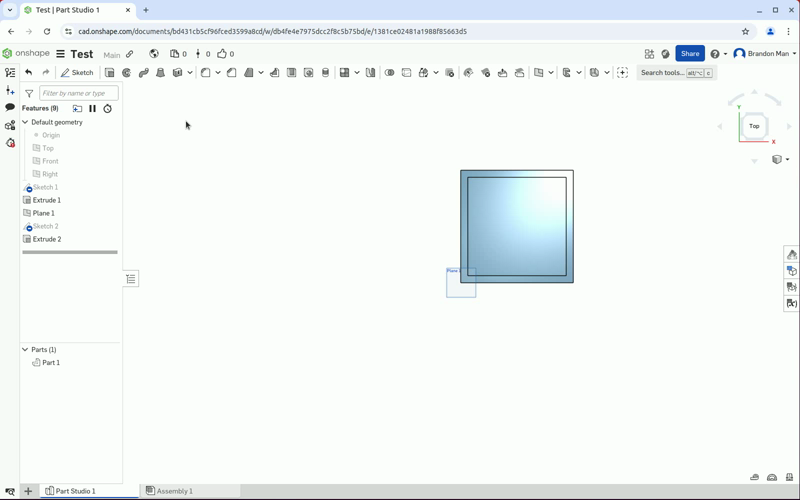
key(shift+h)
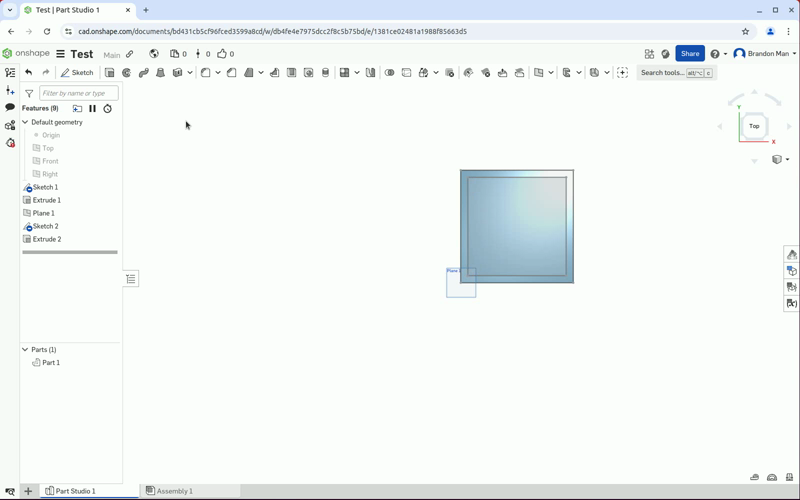
key(shift+7)
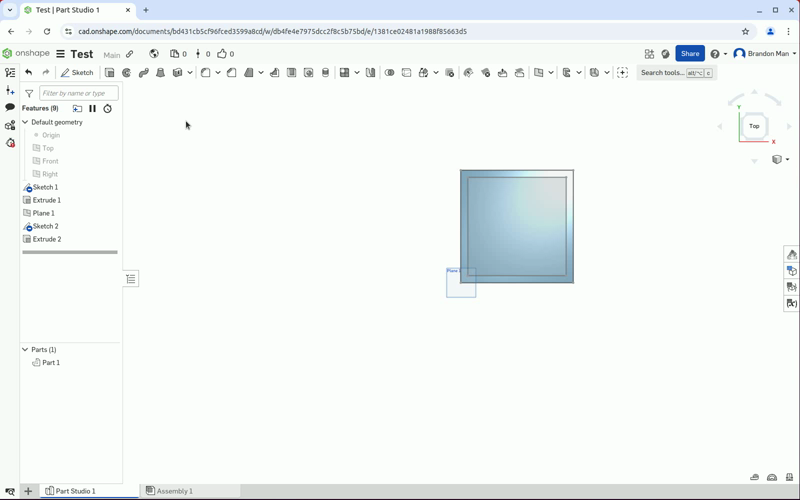
key(up, 3)
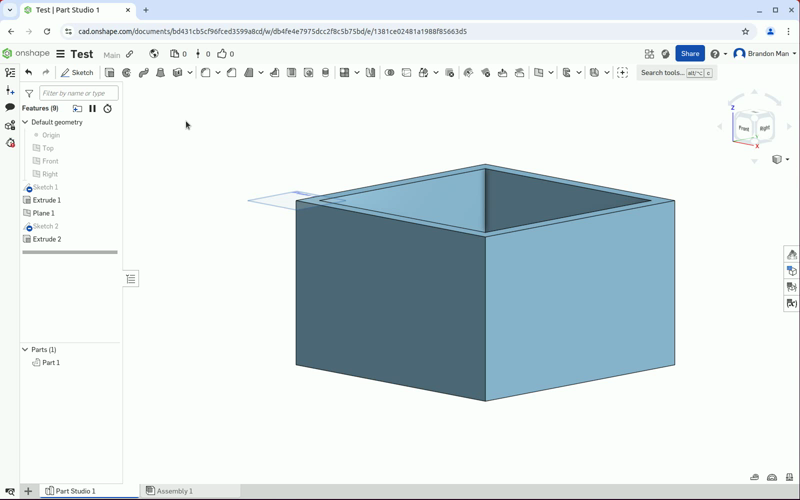
key(left, 3)
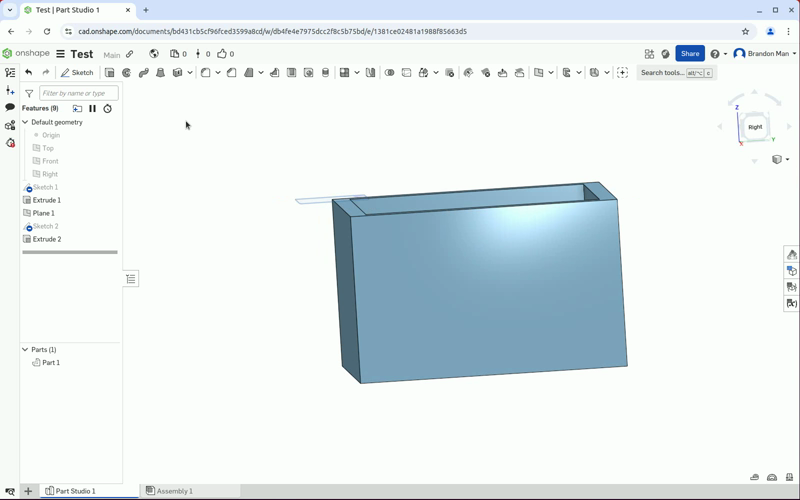
key(right, 3)
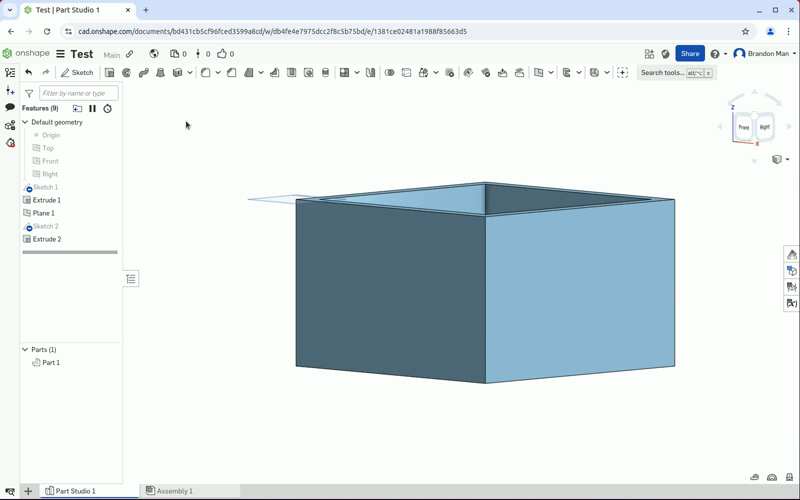
key(down, 3)
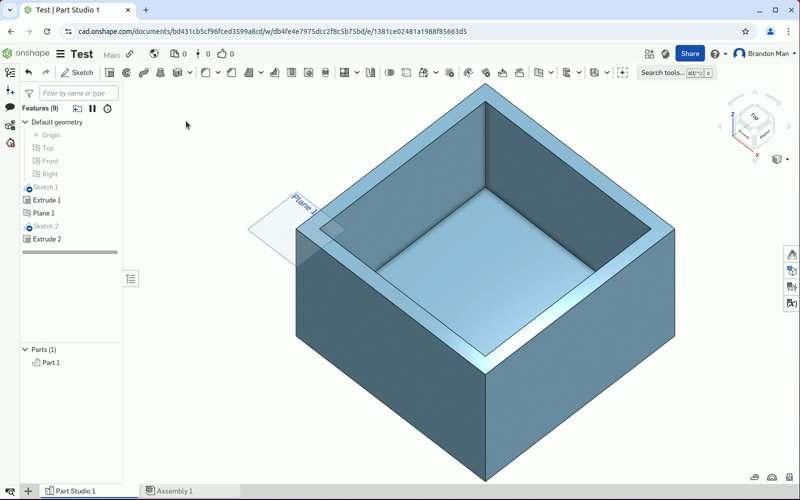
mouse_move(73, 189)
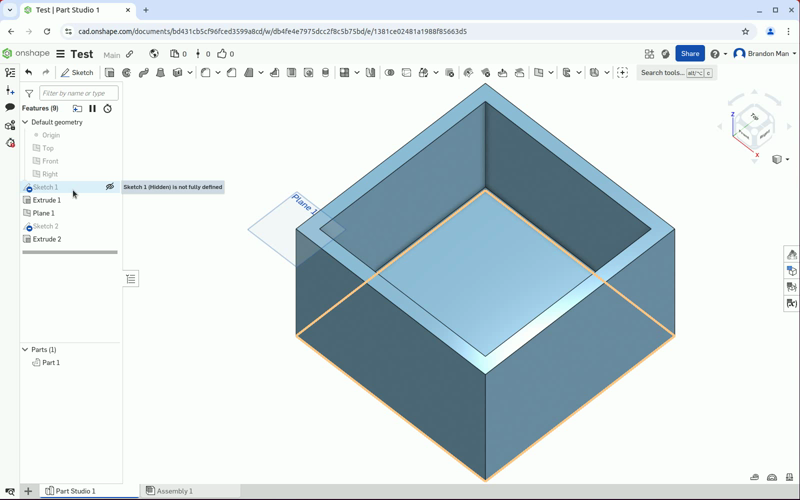
click(73, 189)